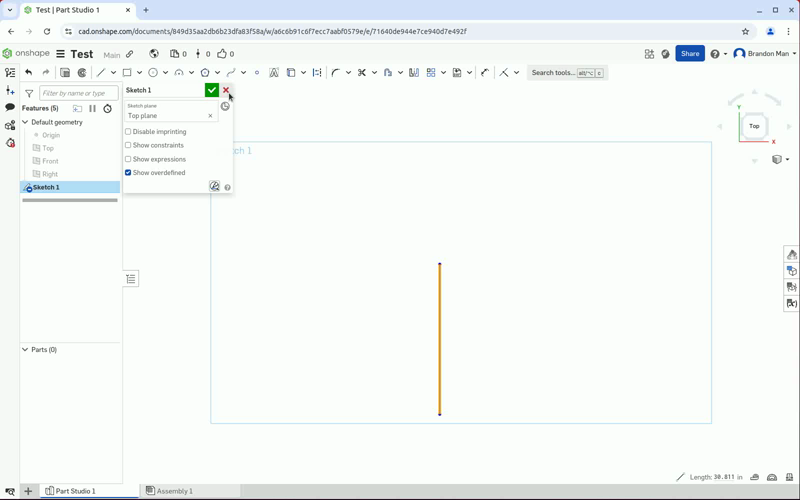
key(shift+h)
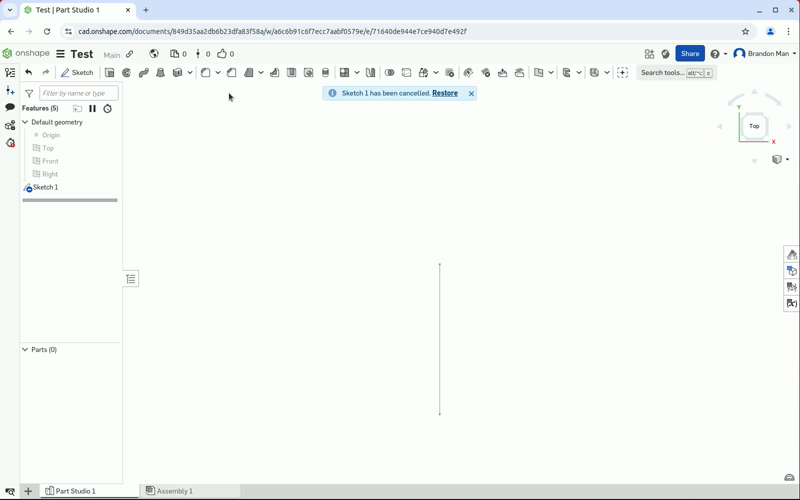
key(shift+s)
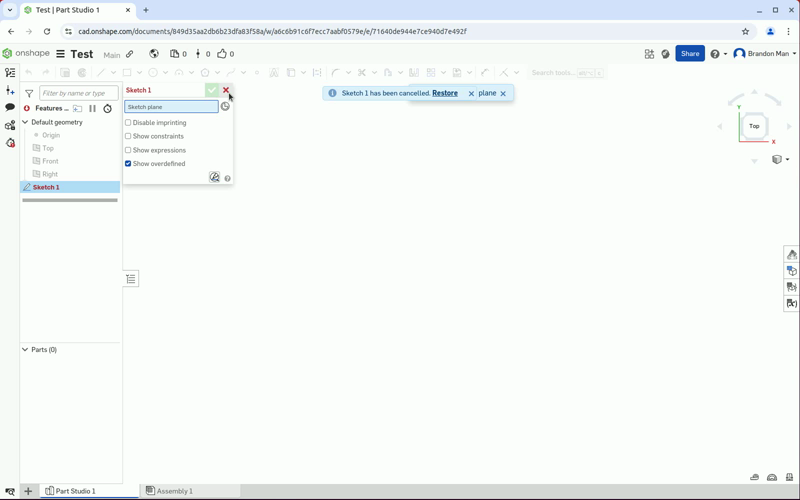
mouse_move(73, 150)
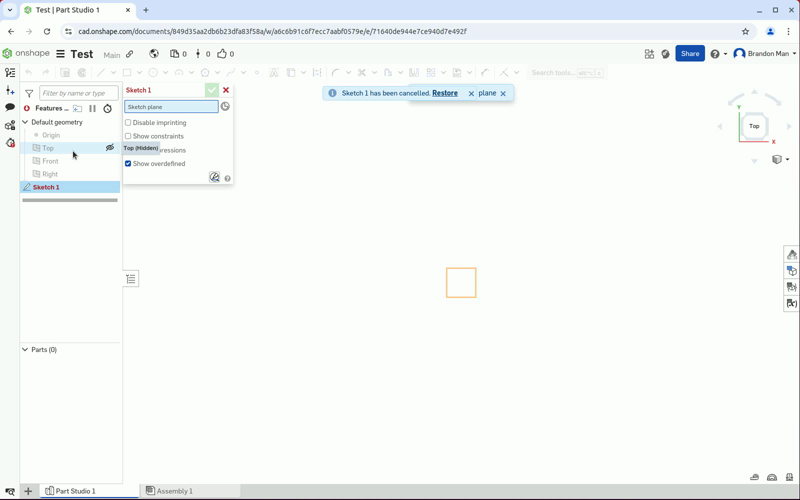
click(73, 150)
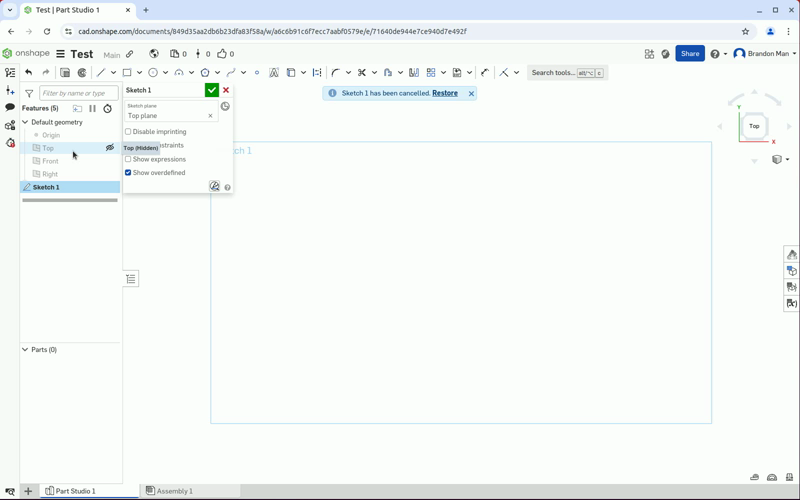
mouse_move(73, 352)
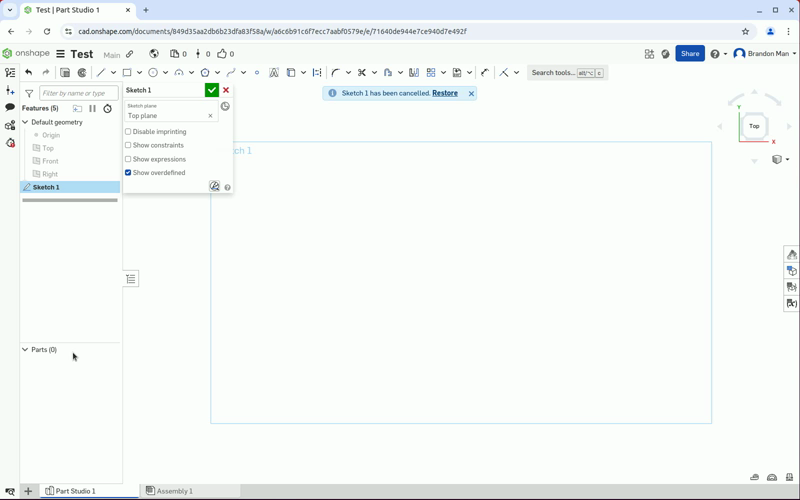
key(y)
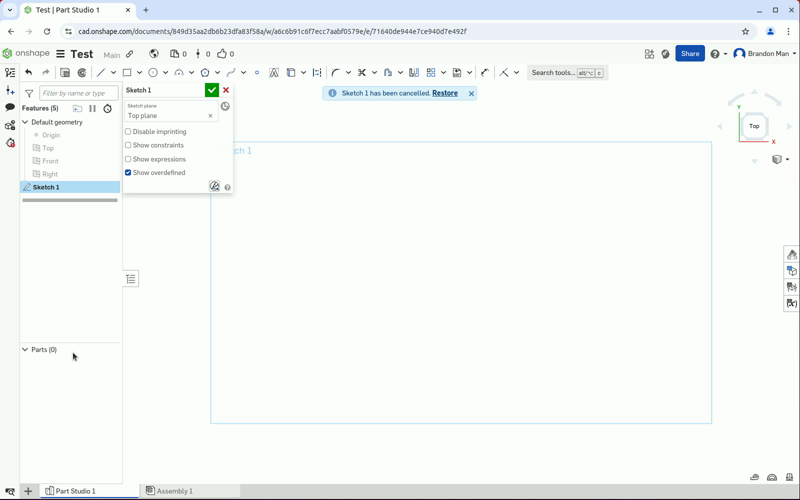
key(l)
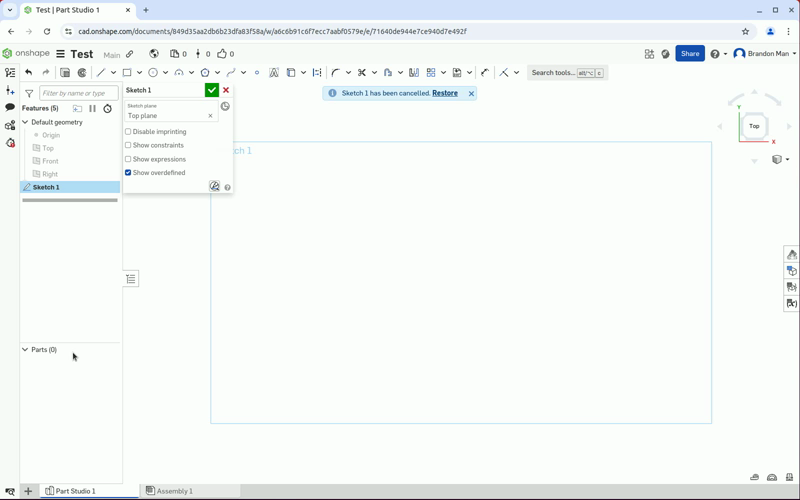
key_down(shift)
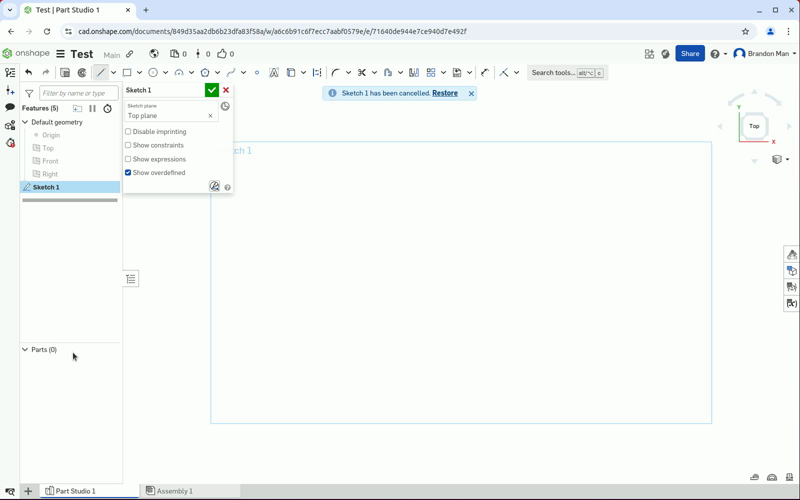
mouse_move(380, 226)
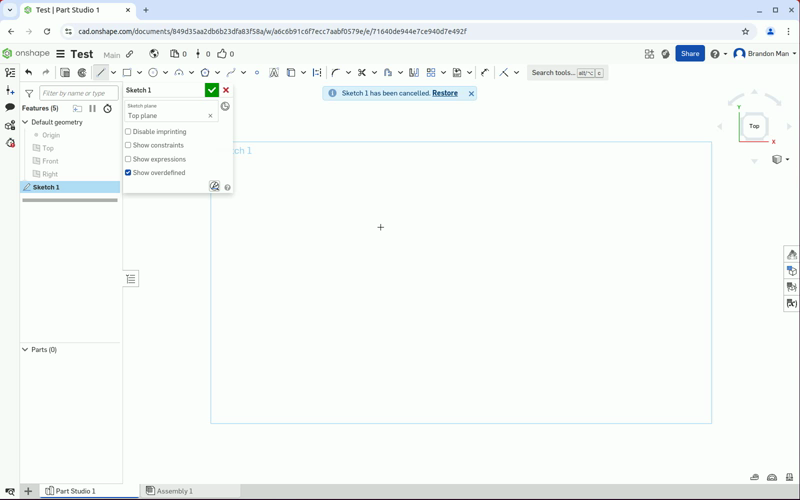
click(380, 226)
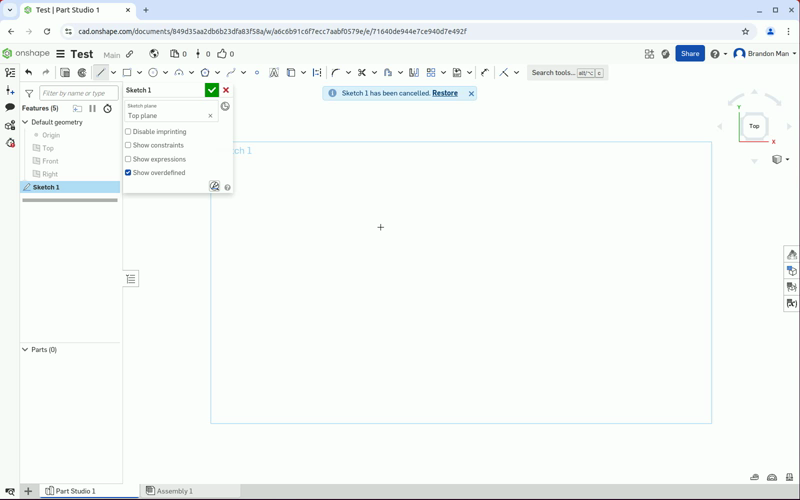
key_up(shift)
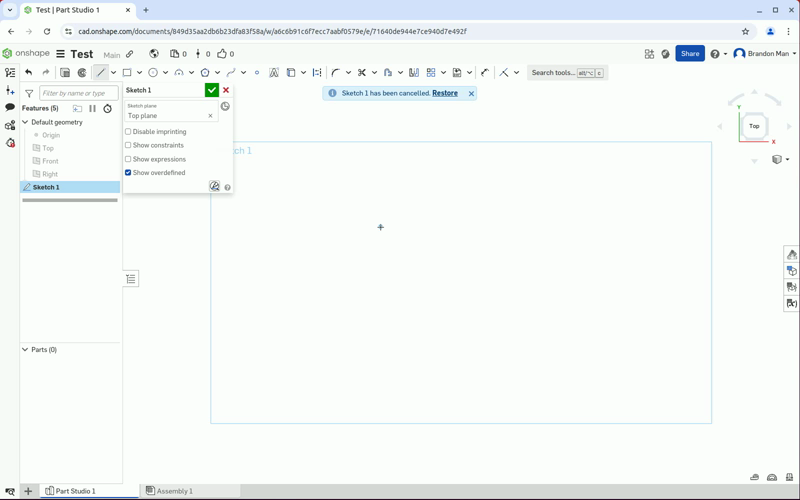
key_down(shift)
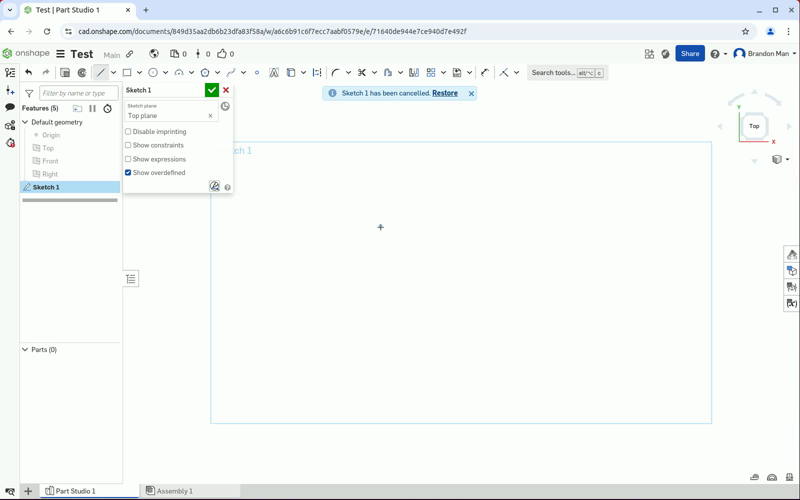
mouse_move(461, 283)
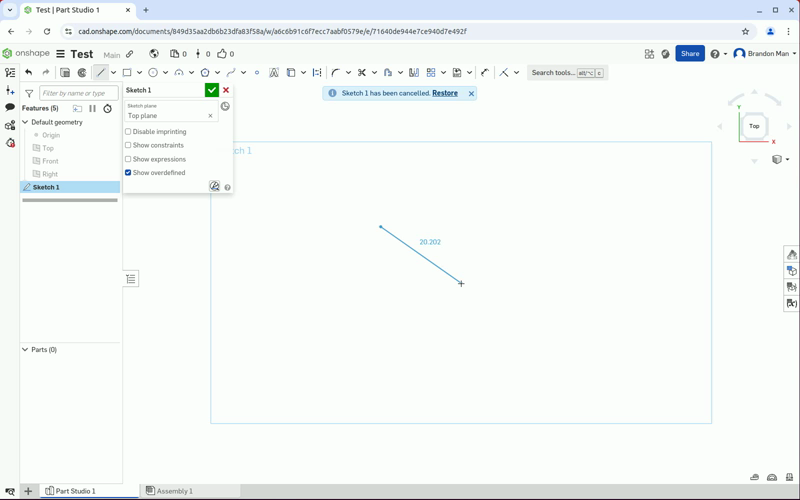
click(461, 283)
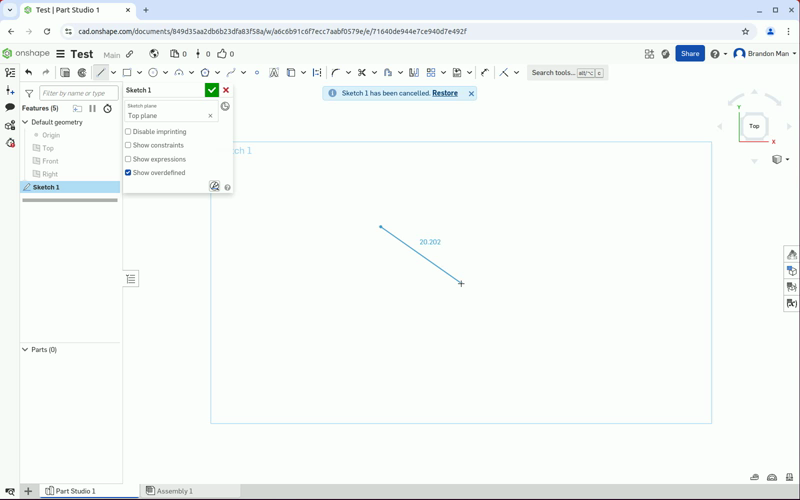
key_up(shift)
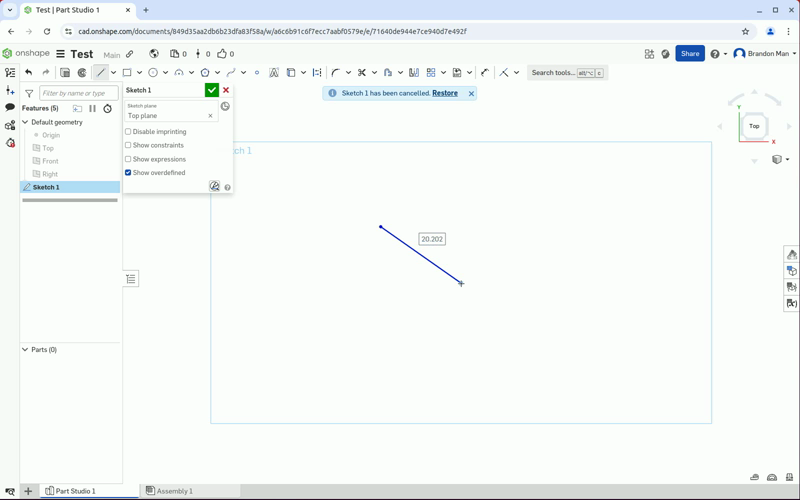
key_down(shift)
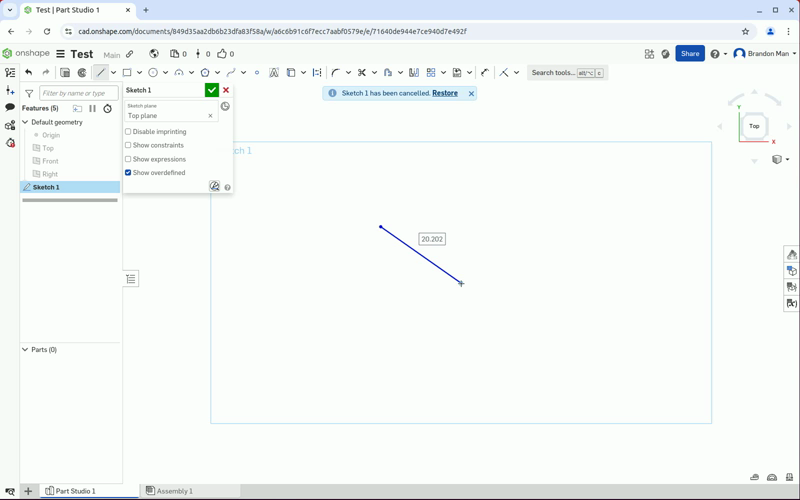
mouse_move(392, 213)
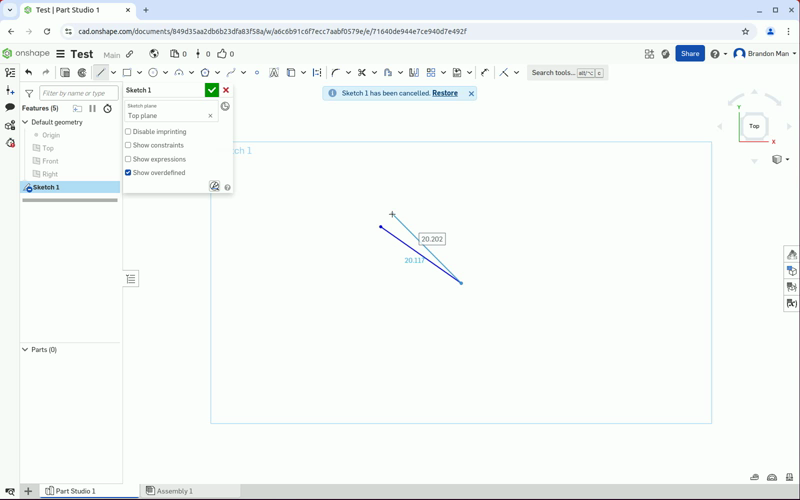
click(392, 213)
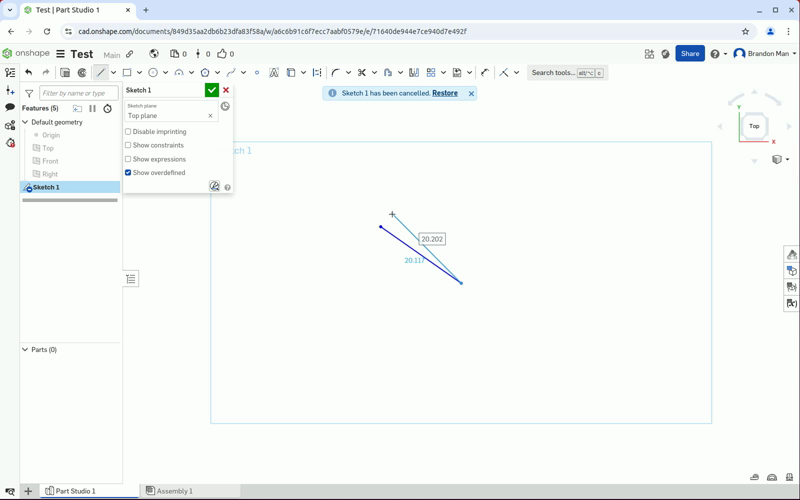
key_up(shift)
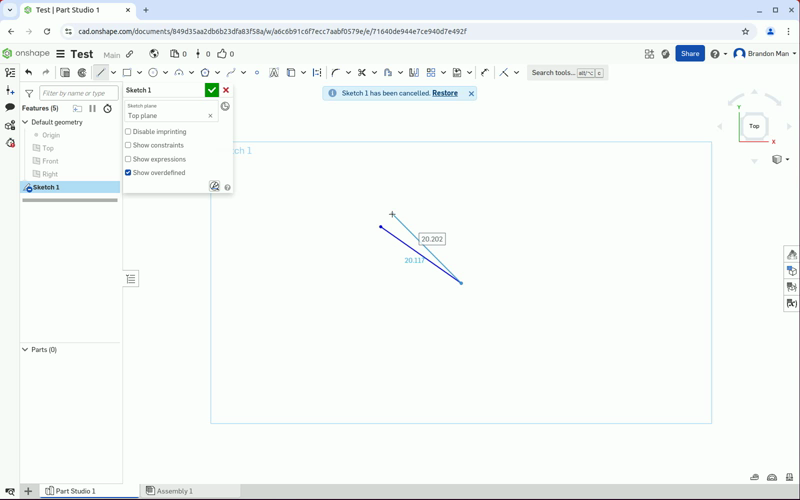
key_down(shift)
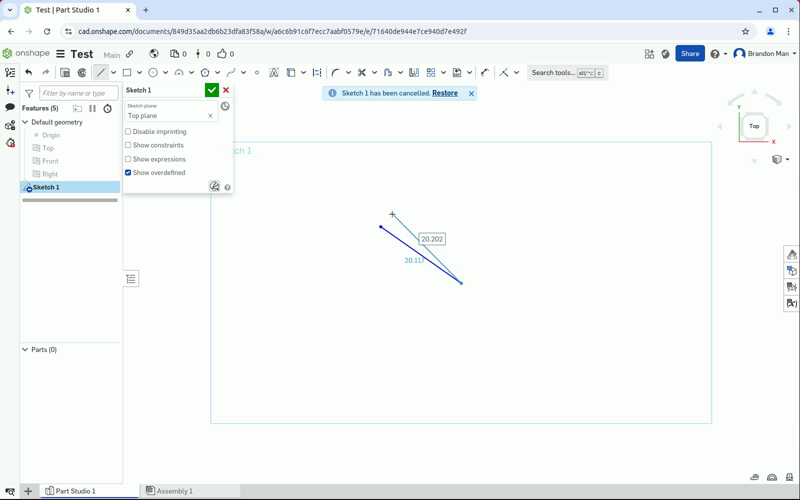
mouse_move(422, 213)
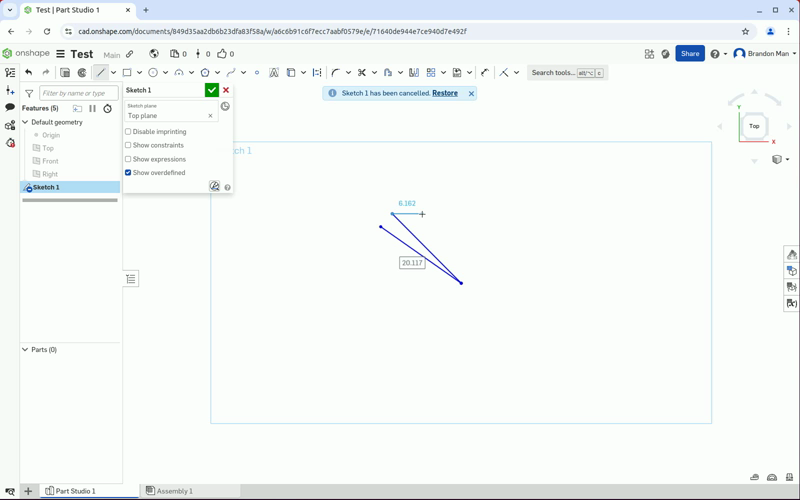
mouse_move(390, 213)
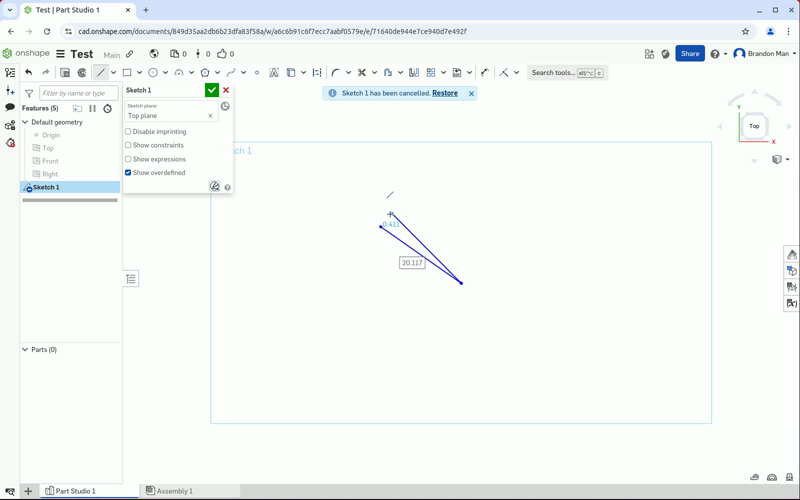
scroll(6)
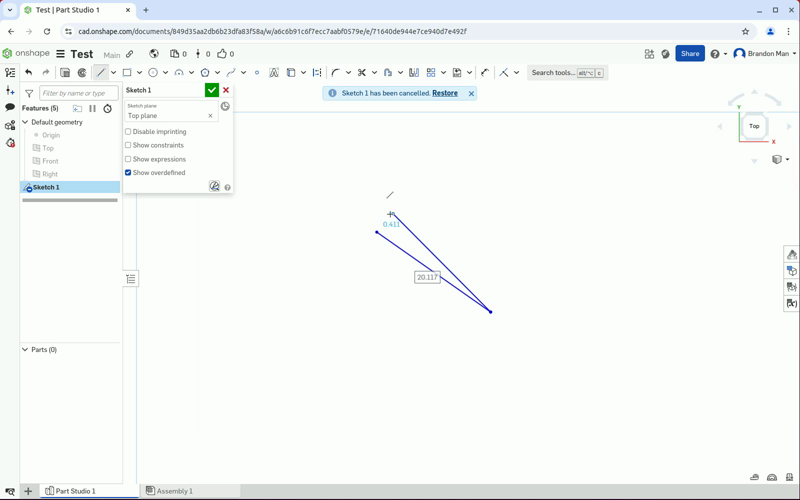
scroll(6)
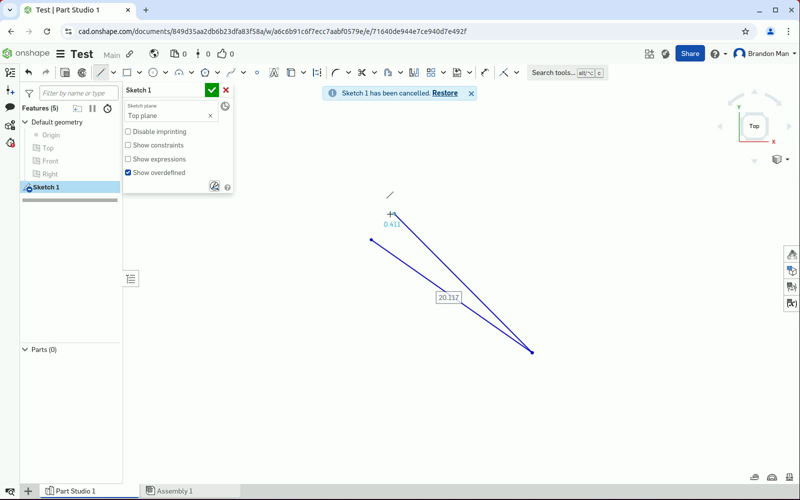
scroll(6)
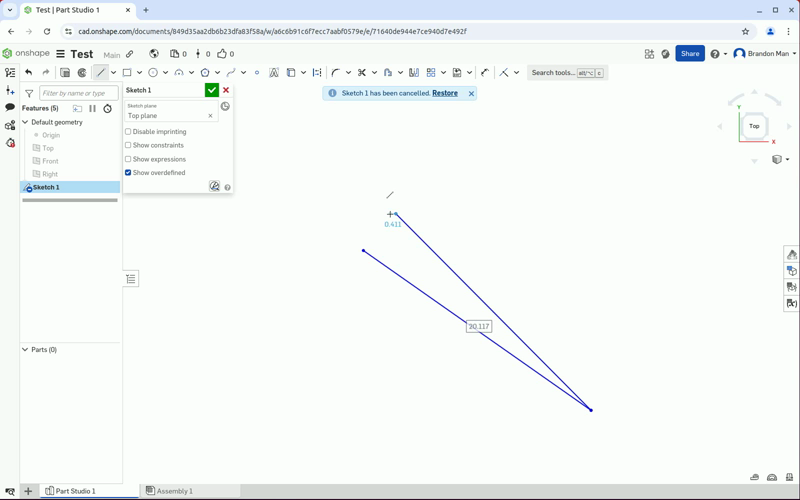
scroll(6)
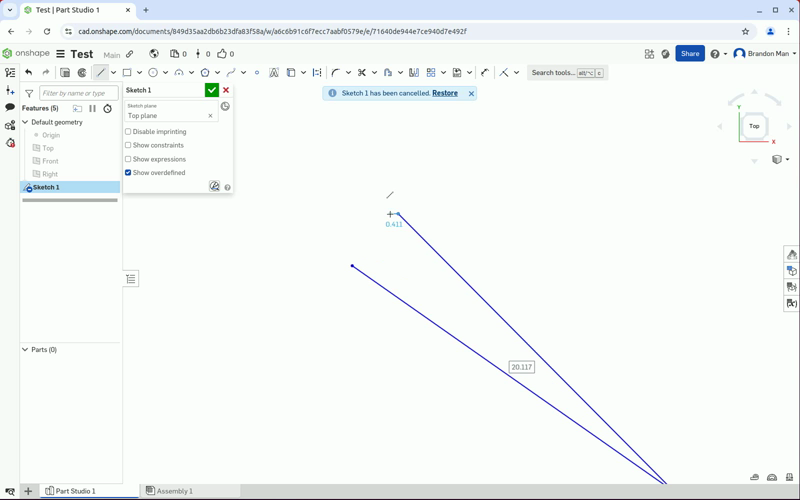
scroll(6)
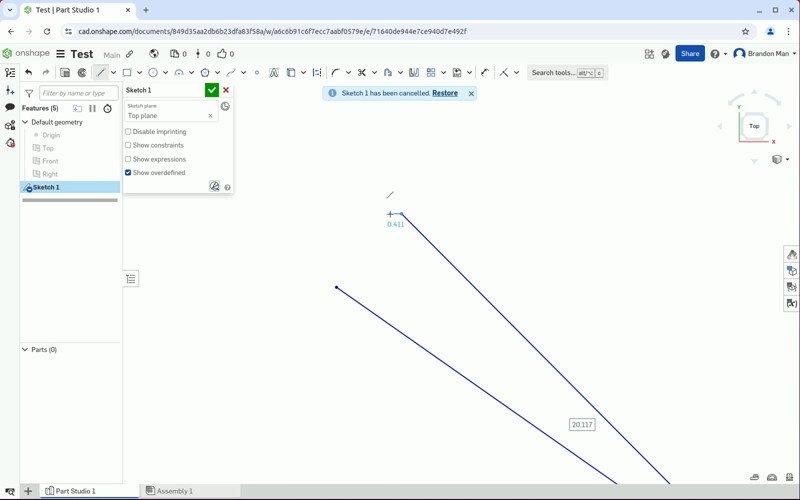
scroll(6)
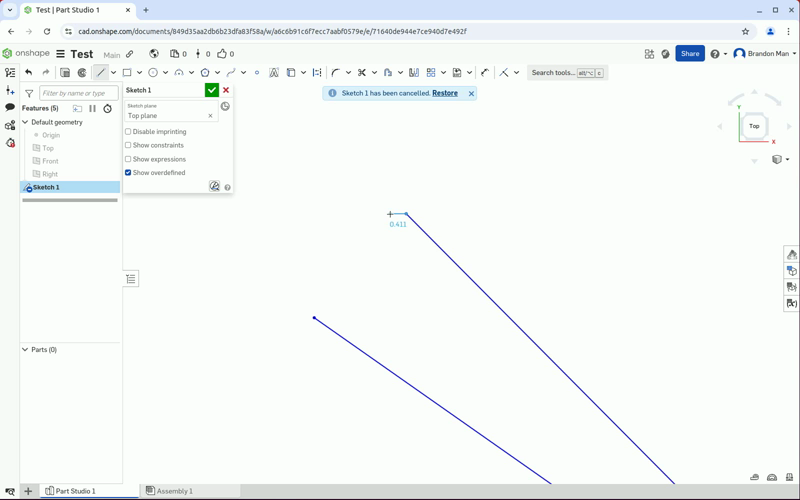
scroll(6)
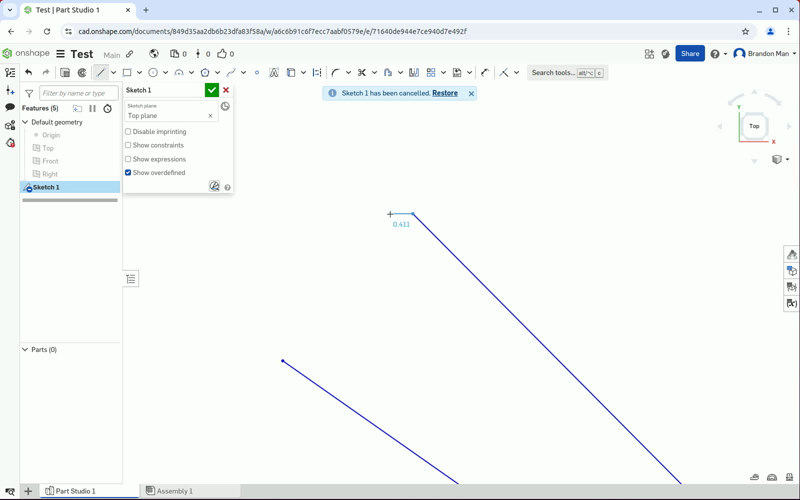
click(390, 213)
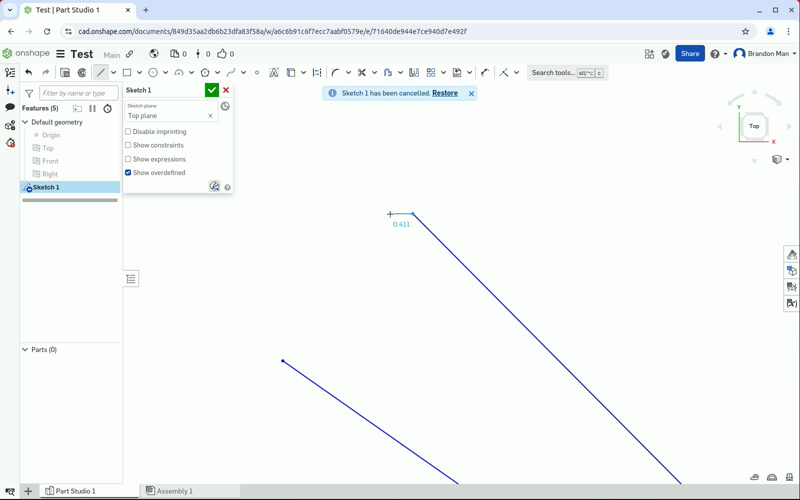
scroll(-6)
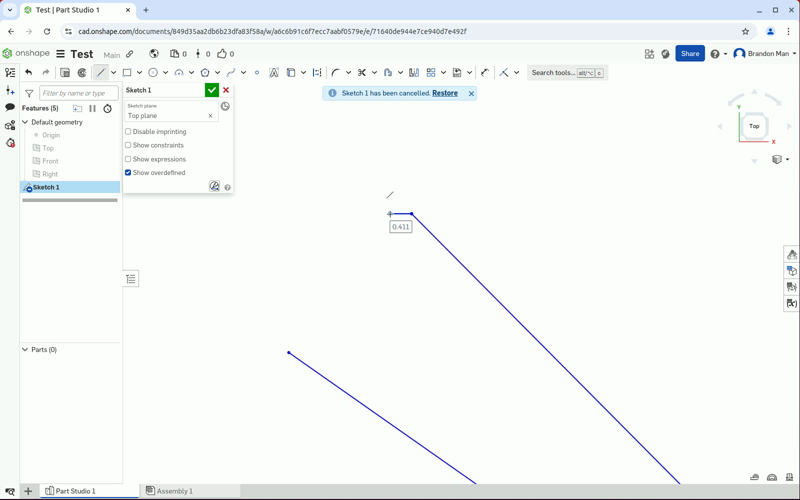
scroll(-6)
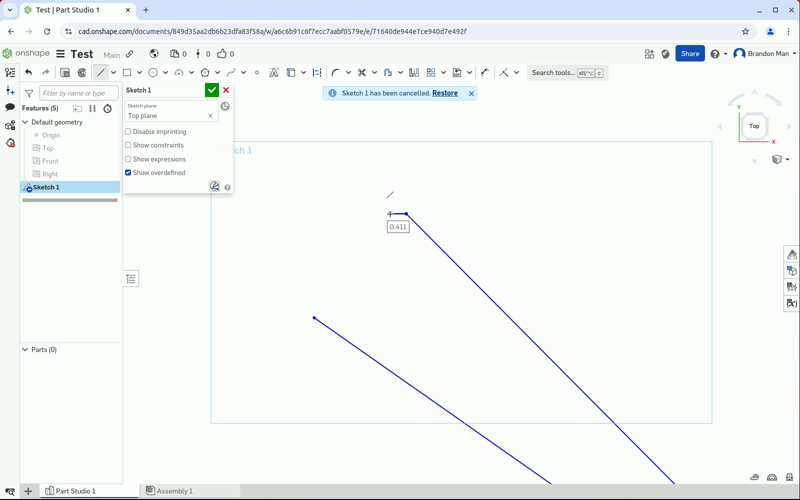
scroll(-6)
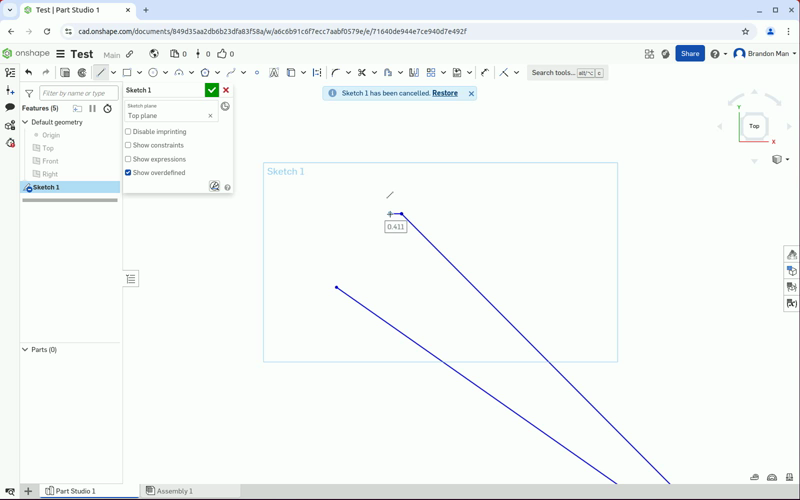
scroll(-6)
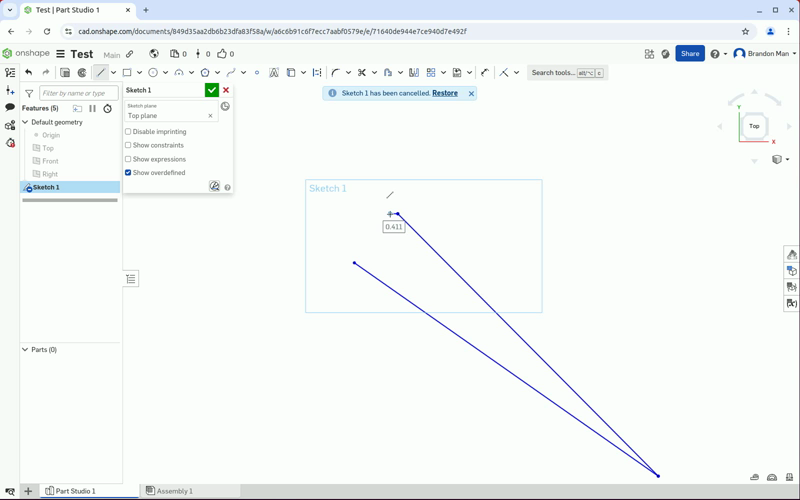
scroll(-6)
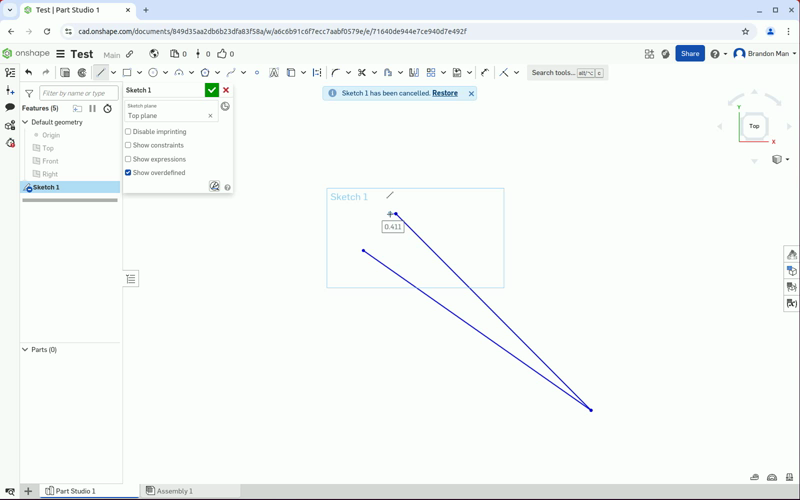
scroll(-6)
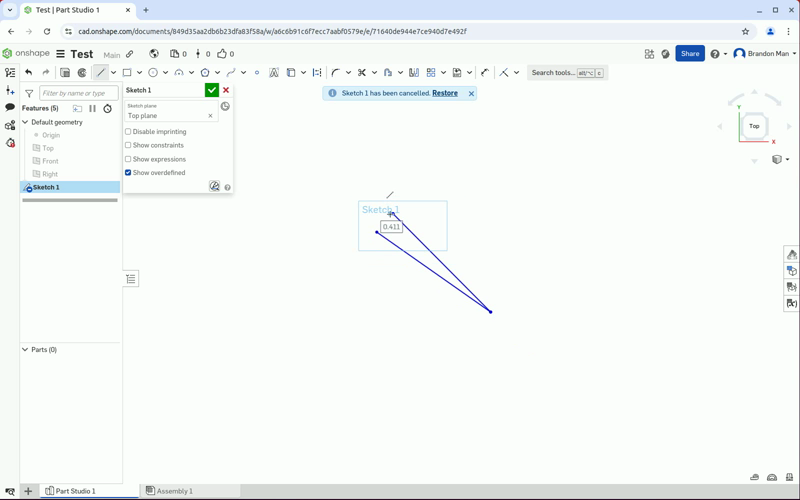
scroll(-6)
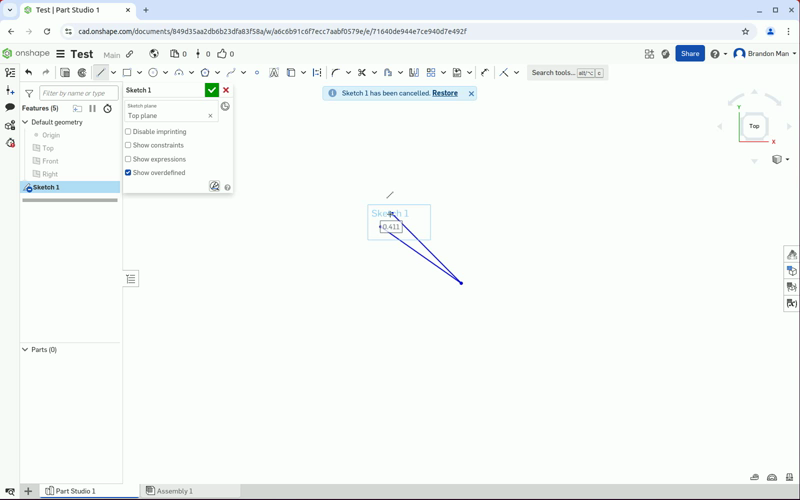
key_up(shift)
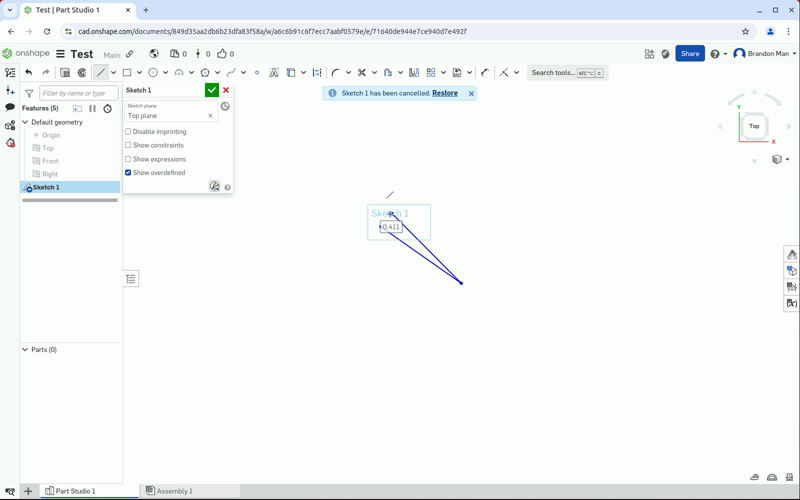
mouse_move(420, 213)
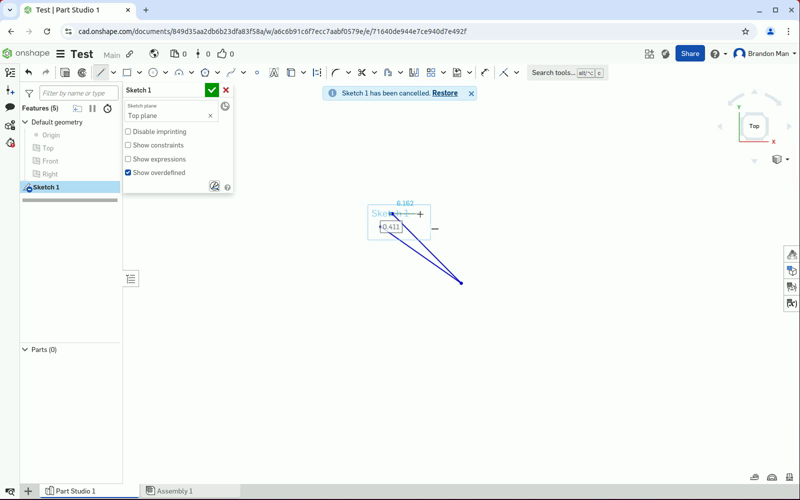
key_down(shift)
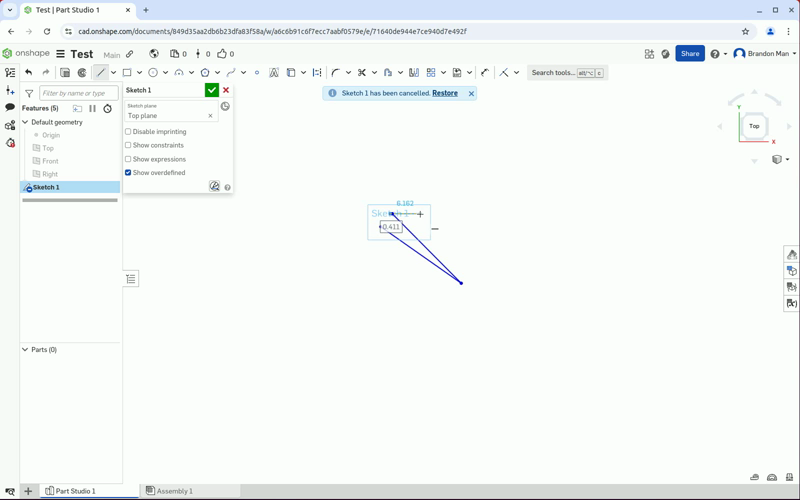
mouse_move(380, 226)
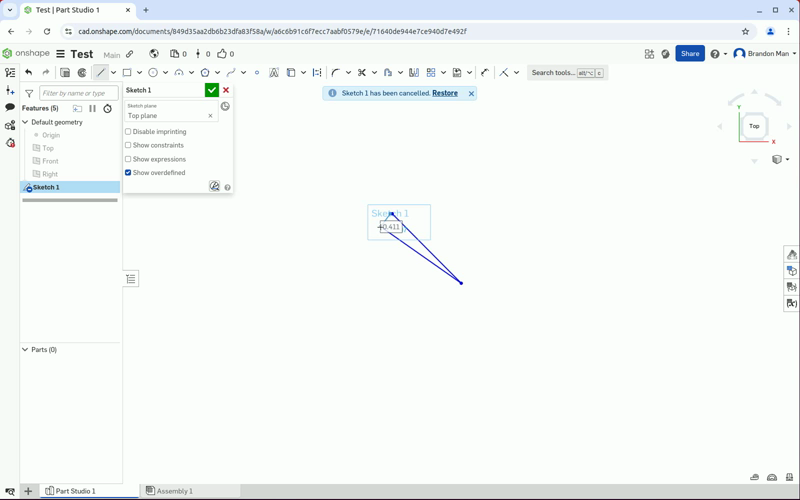
key_up(shift)
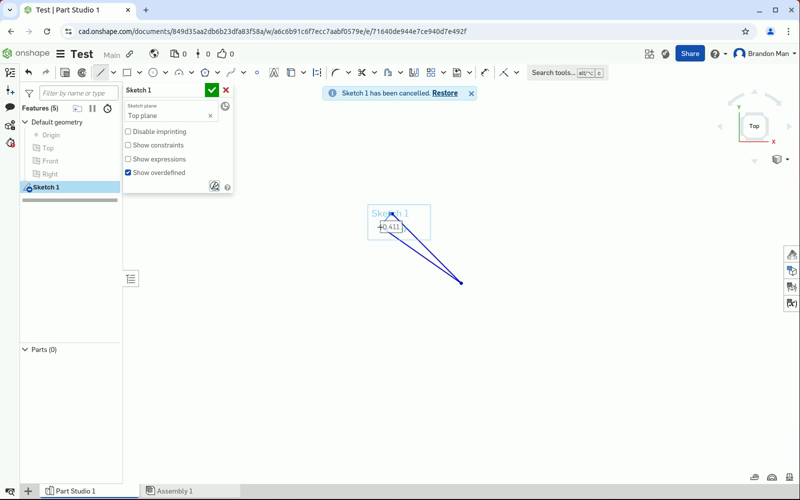
click(380, 226)
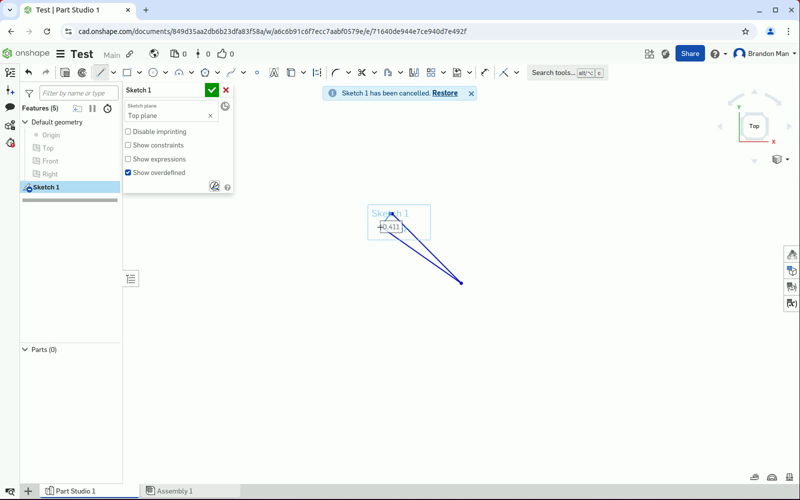
key(esc)
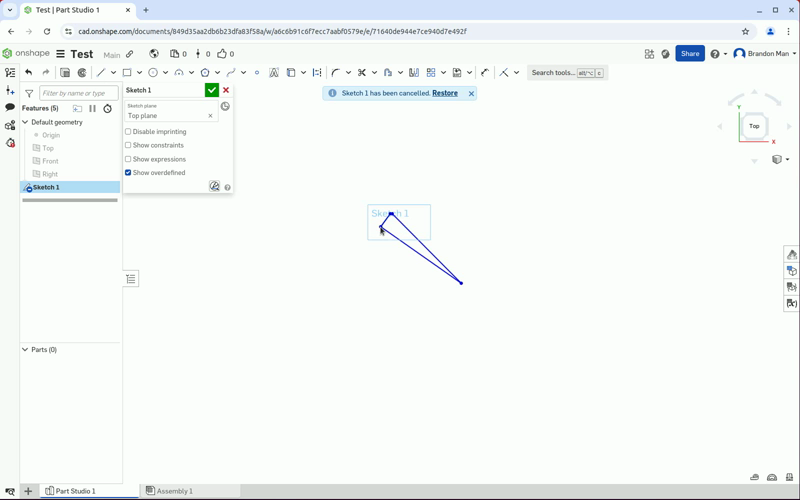
mouse_move(411, 236)
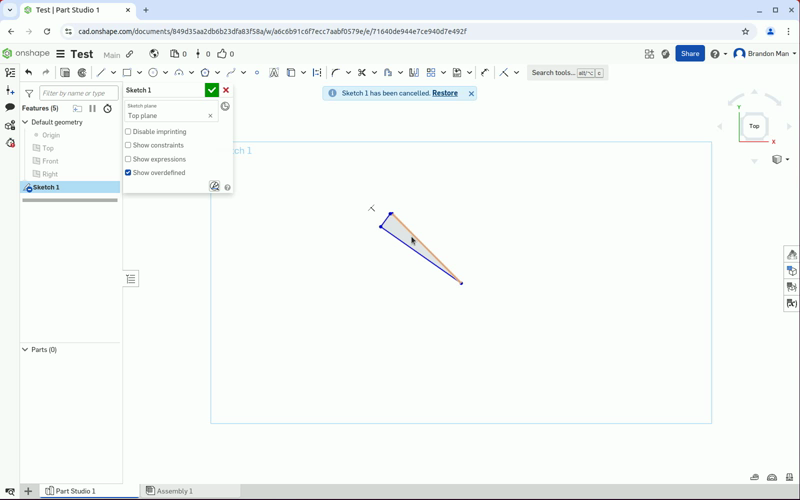
scroll(6)
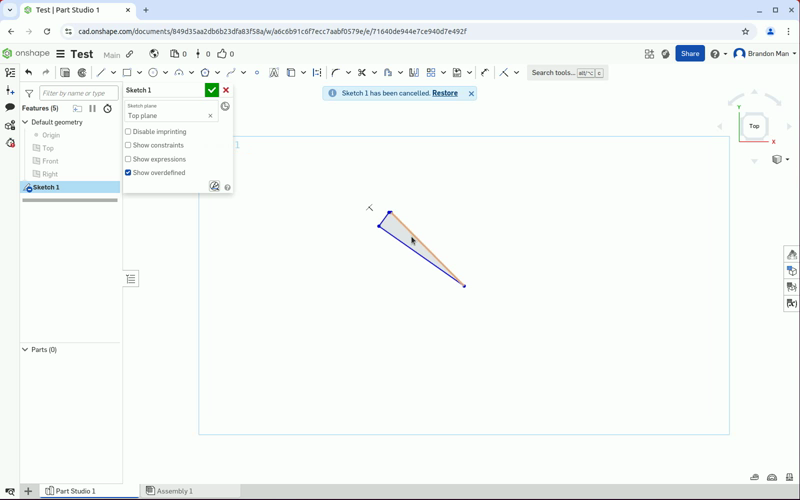
scroll(6)
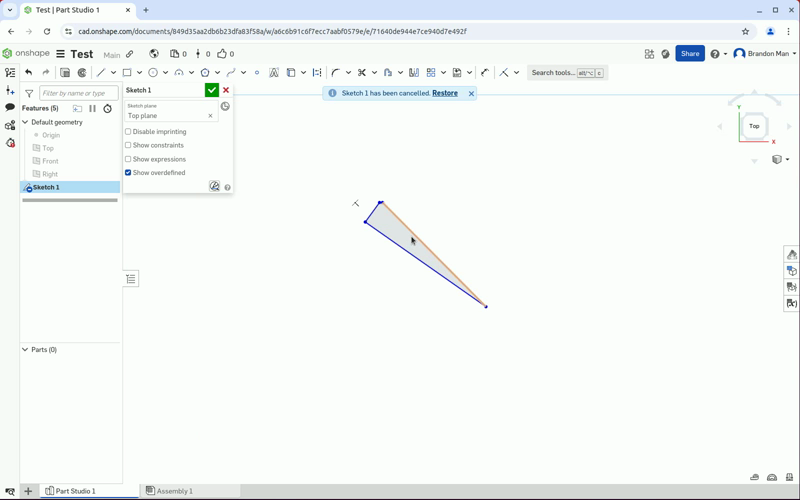
scroll(6)
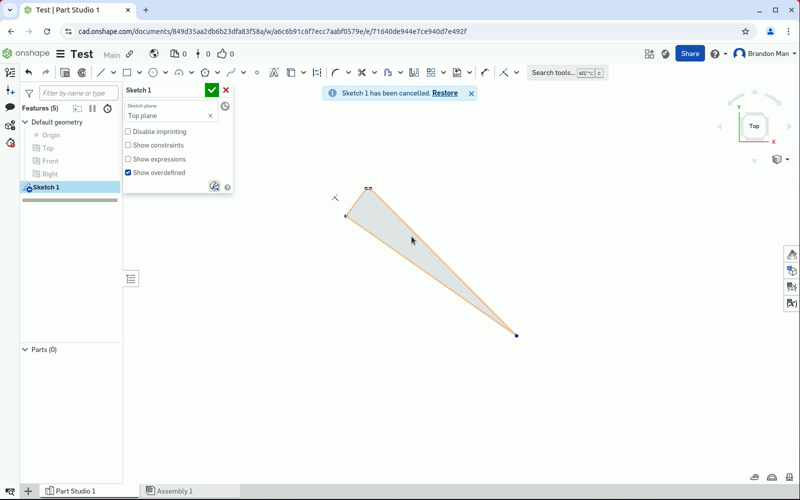
scroll(6)
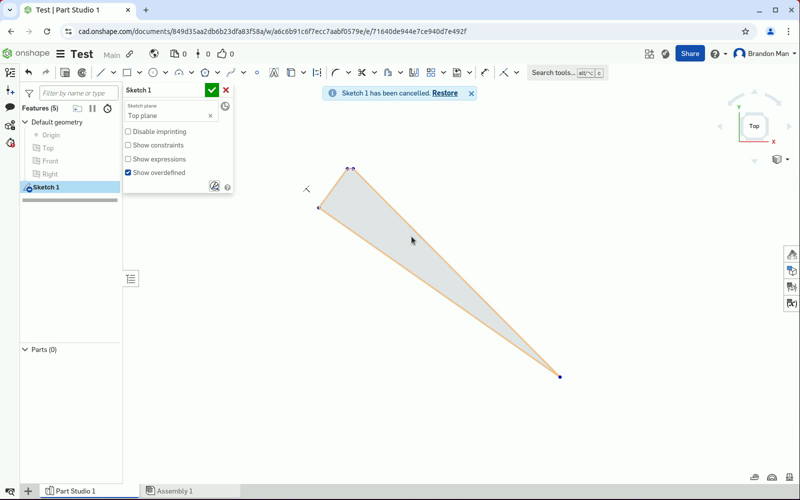
scroll(6)
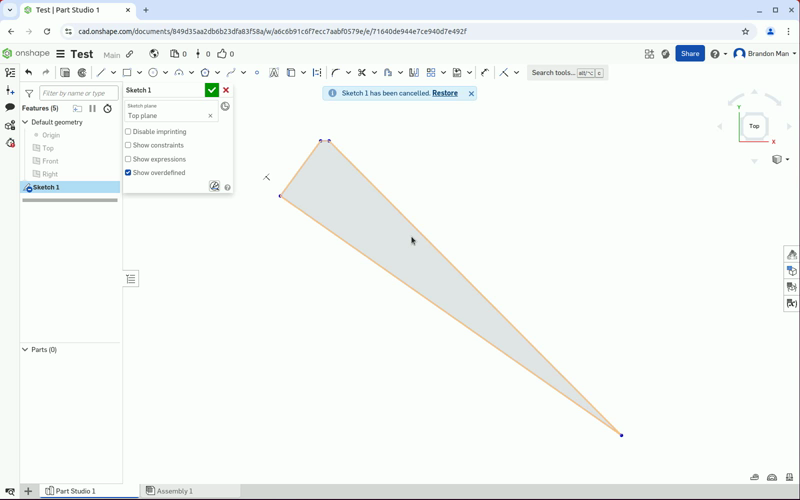
scroll(6)
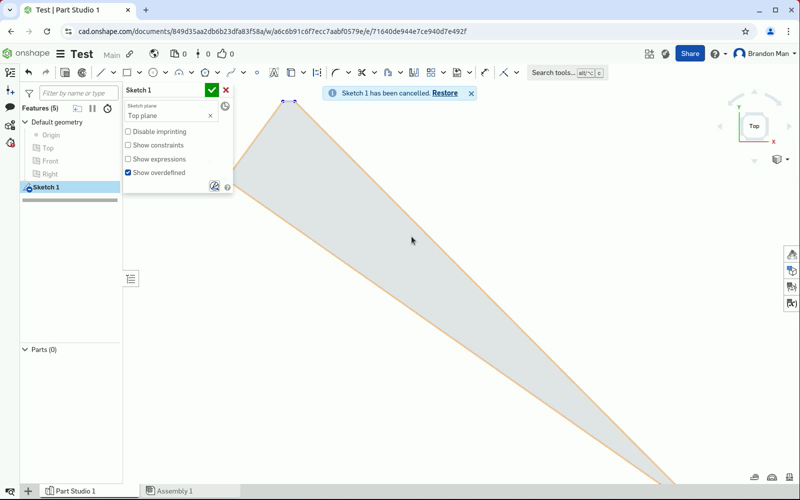
scroll(6)
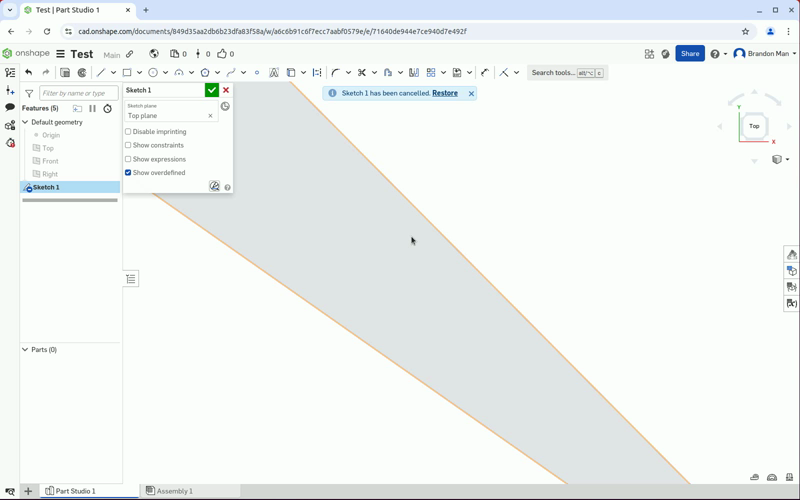
click(411, 236)
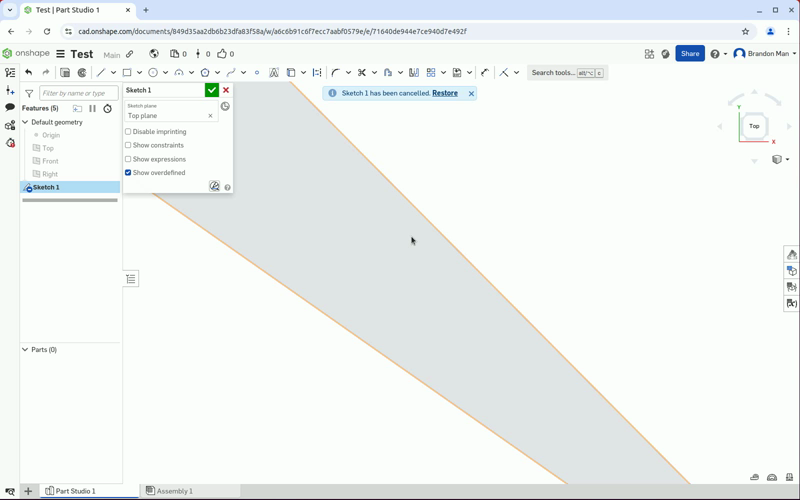
scroll(-6)
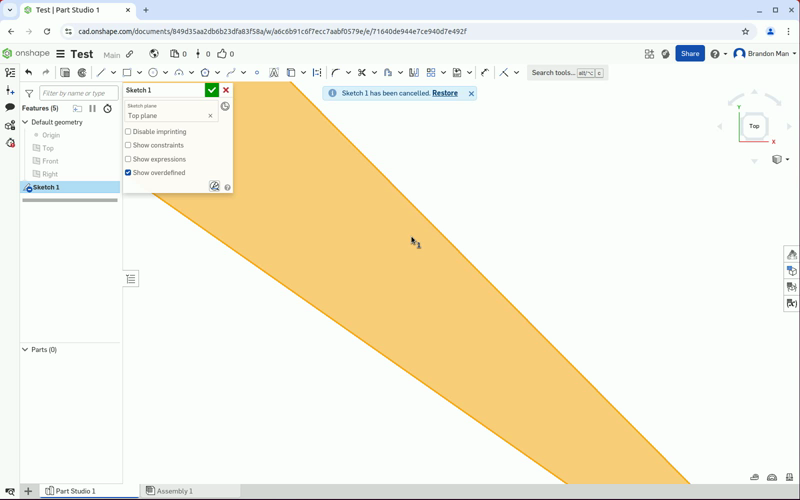
scroll(-6)
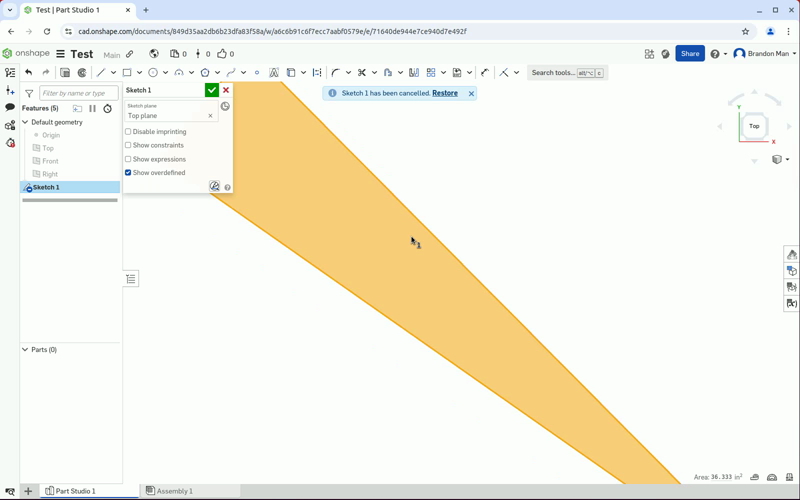
scroll(-6)
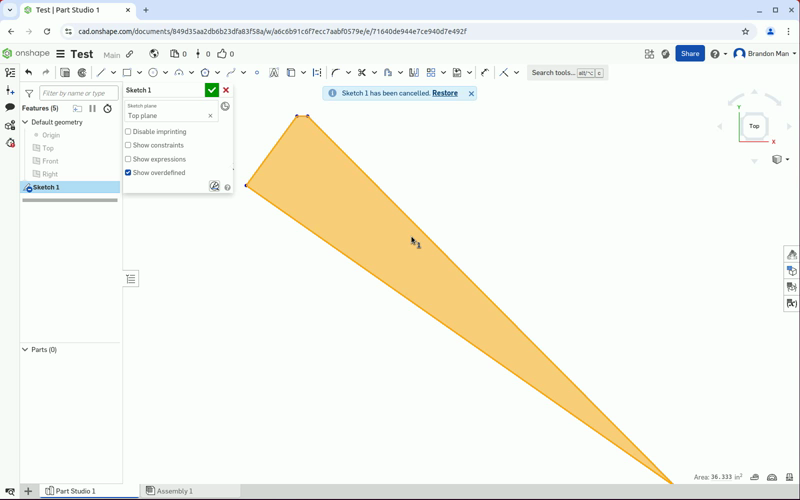
scroll(-6)
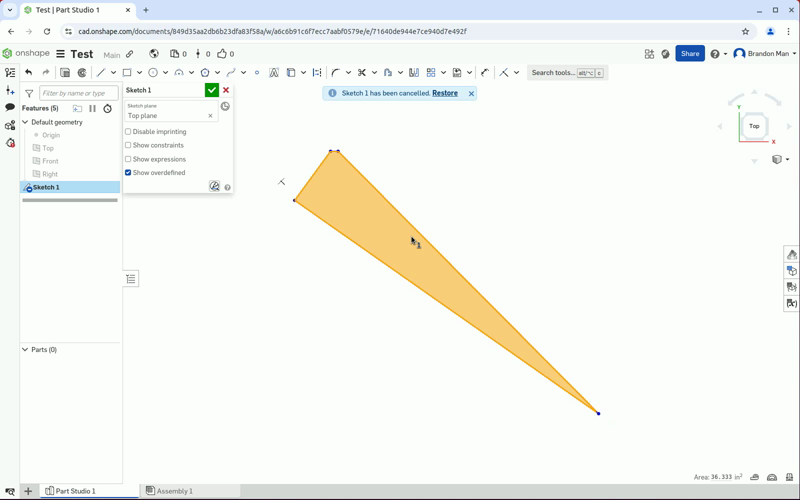
scroll(-6)
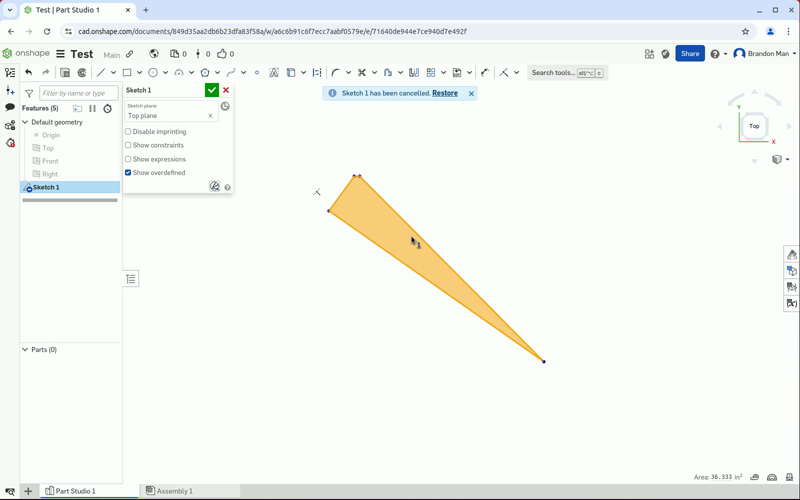
scroll(-6)
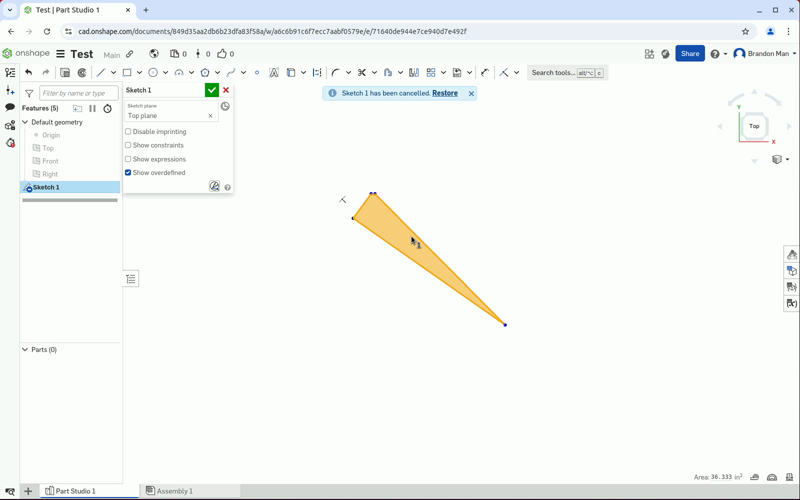
scroll(-6)
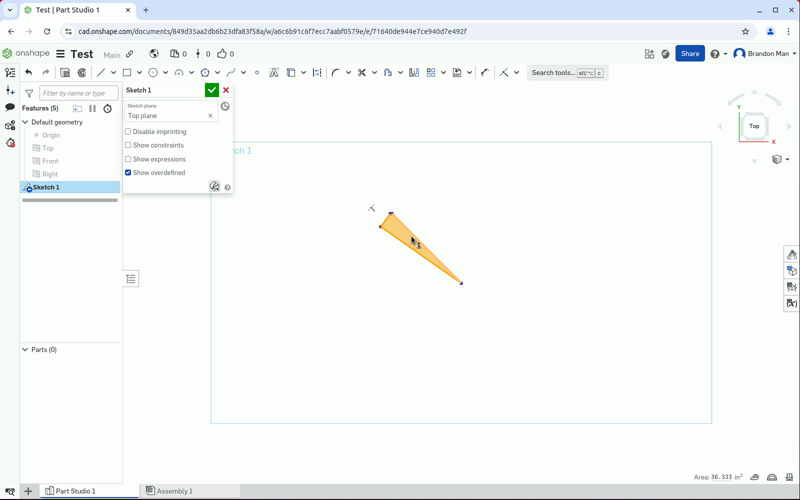
mouse_move(73, 352)
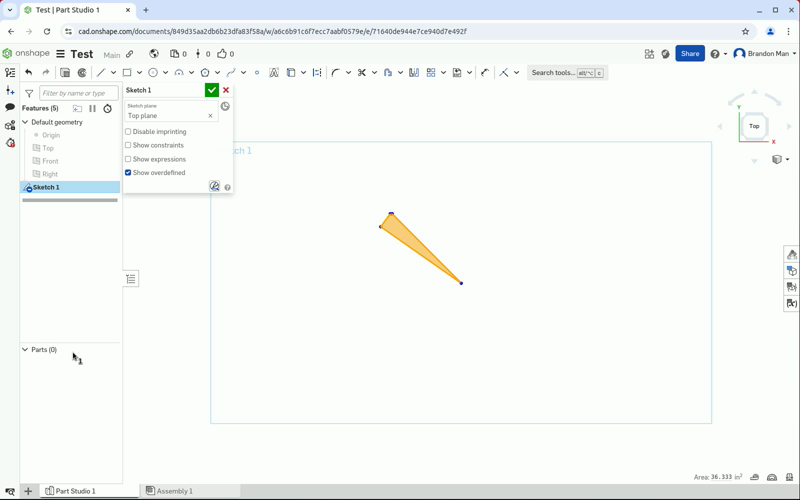
key(shift+y)
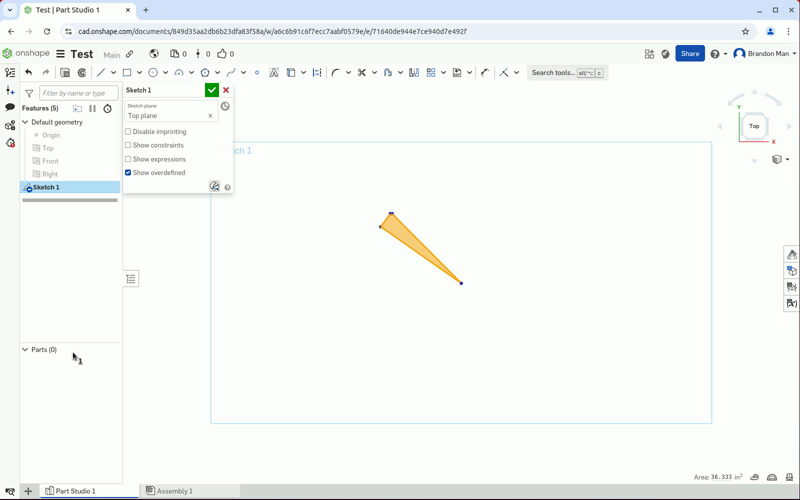
key(shift+e)
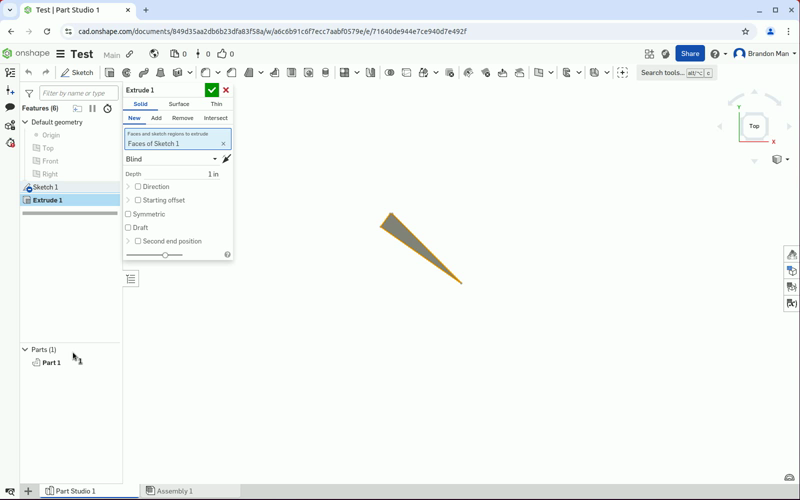
mouse_move(143, 106)
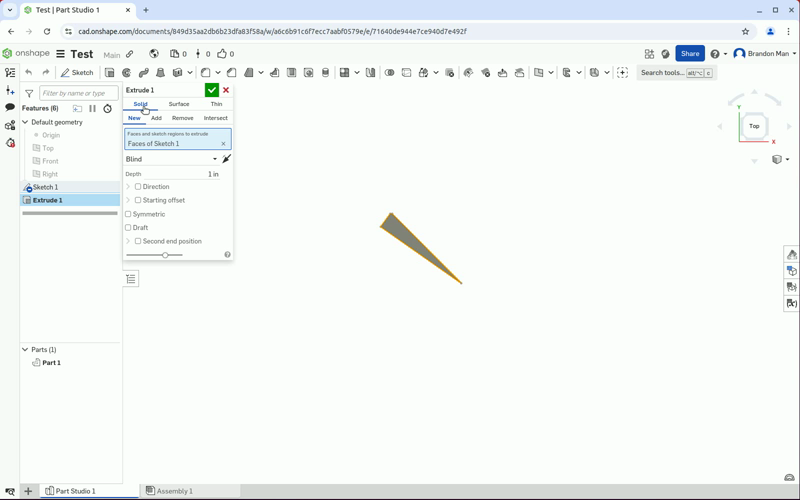
click(143, 106)
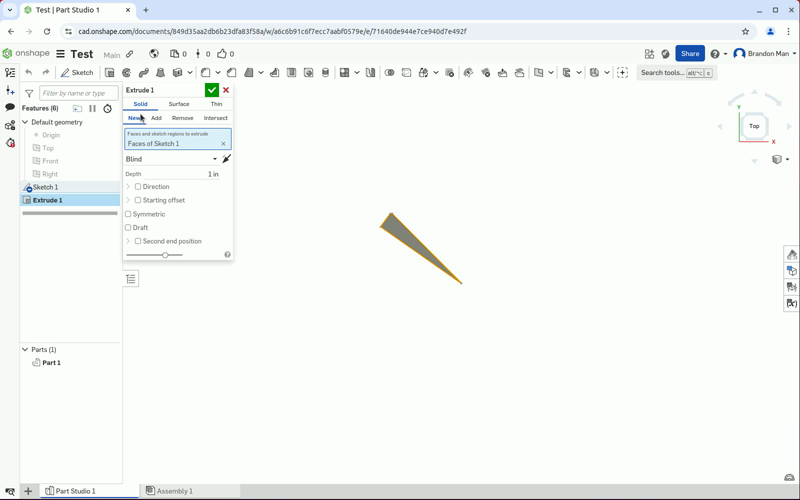
mouse_move(137, 120)
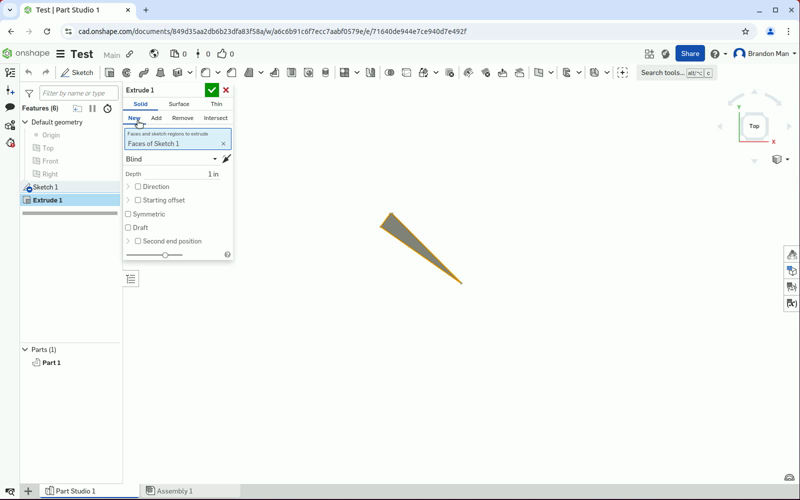
click(137, 120)
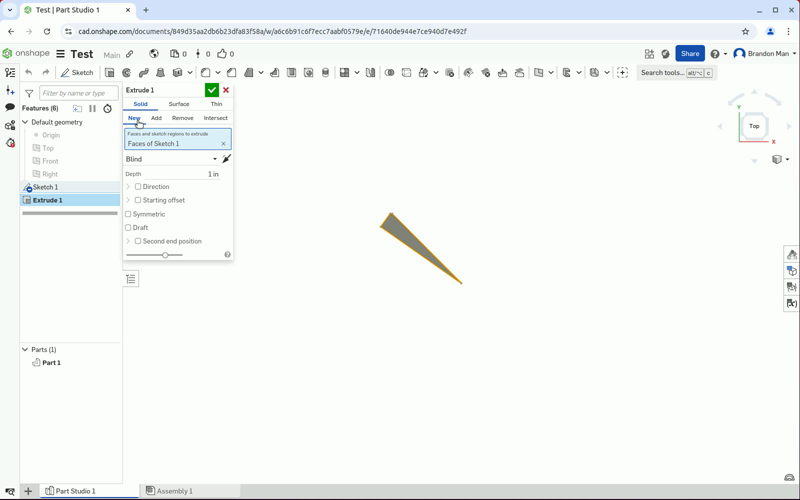
key(tab, 4)
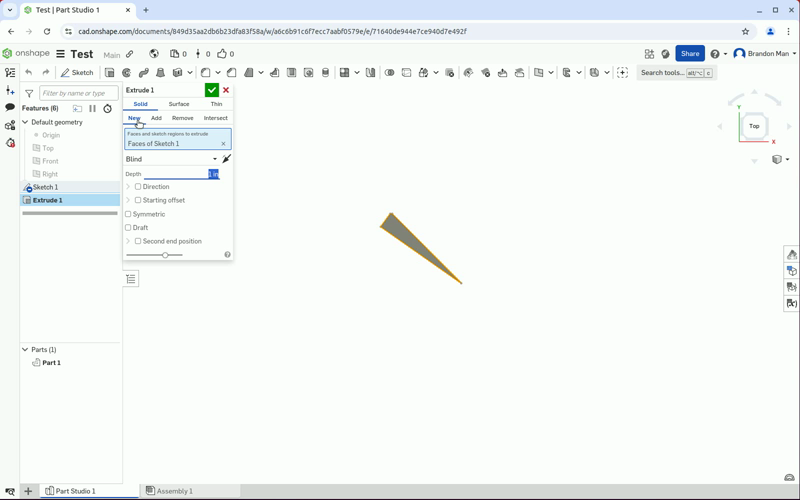
text(19.979)
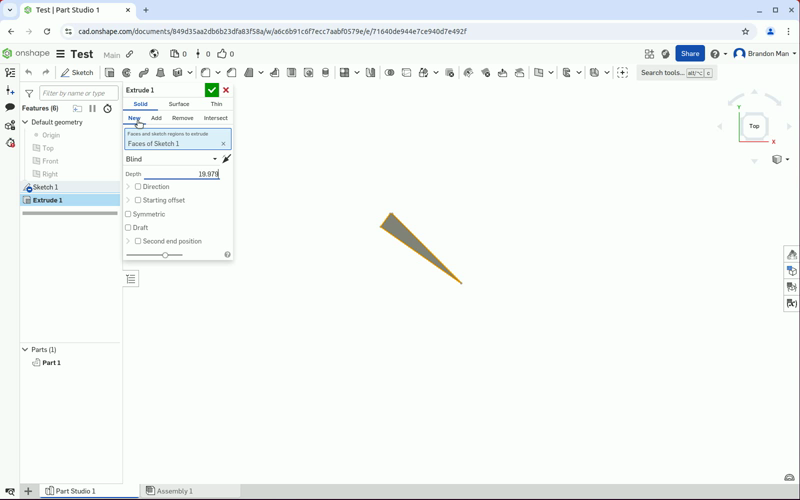
key(enter)
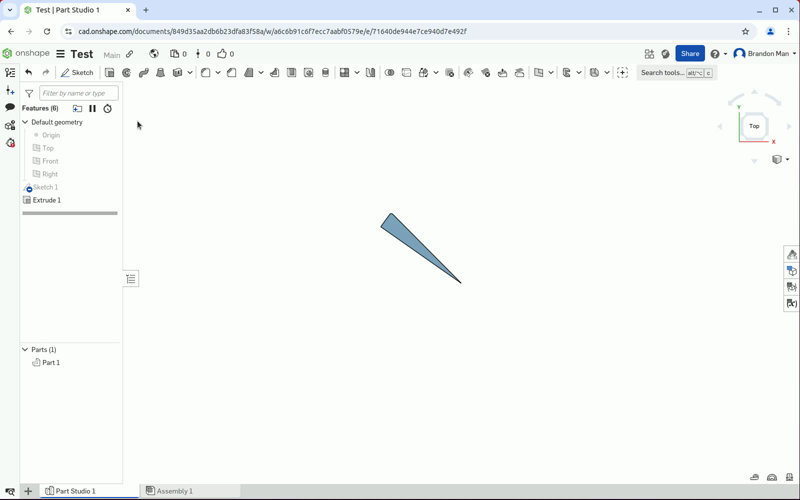
key(shift+h)
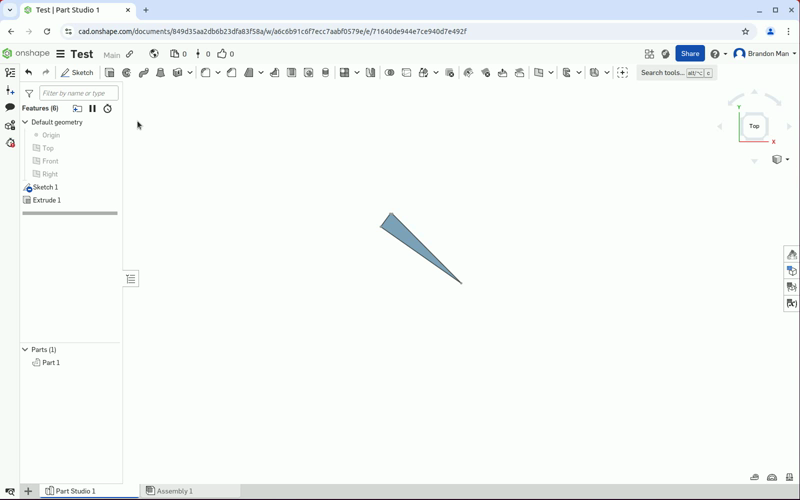
key(shift+h)
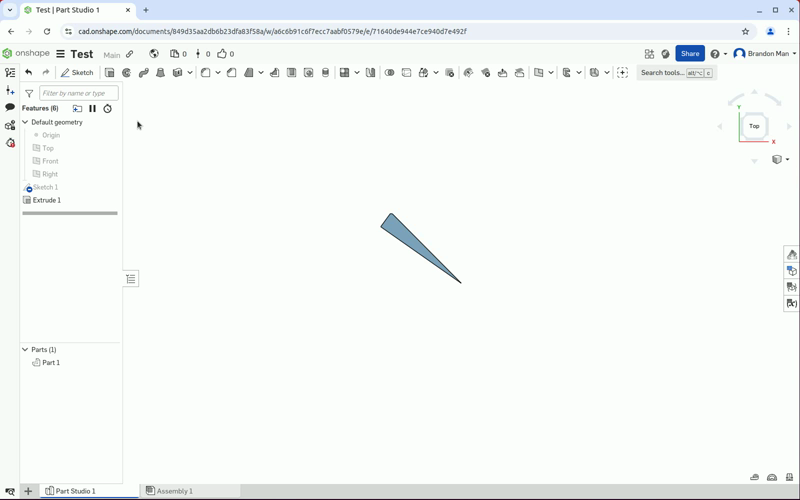
mouse_move(73, 189)
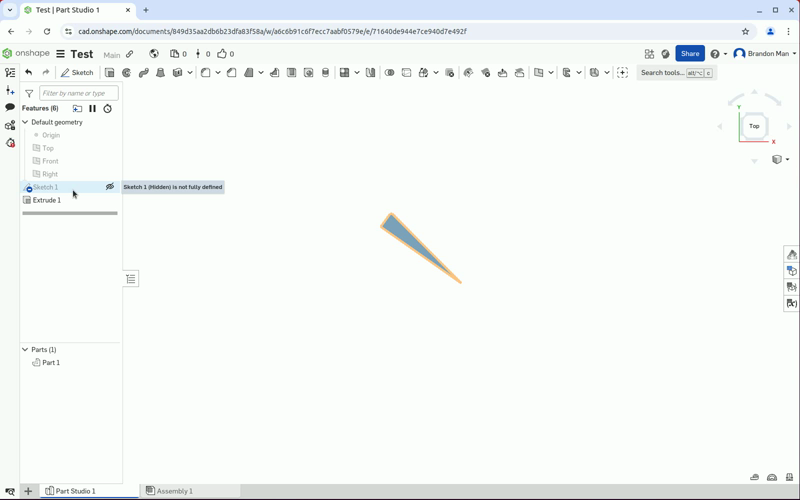
click(73, 189)
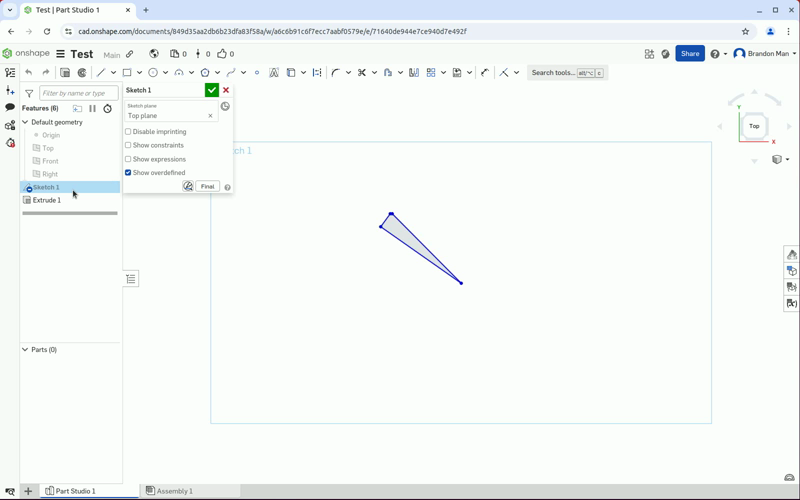
mouse_move(229, 92)
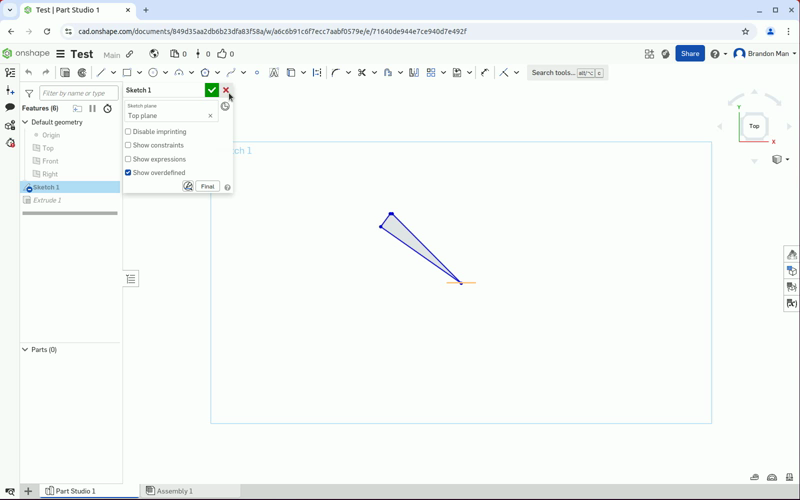
click(229, 92)
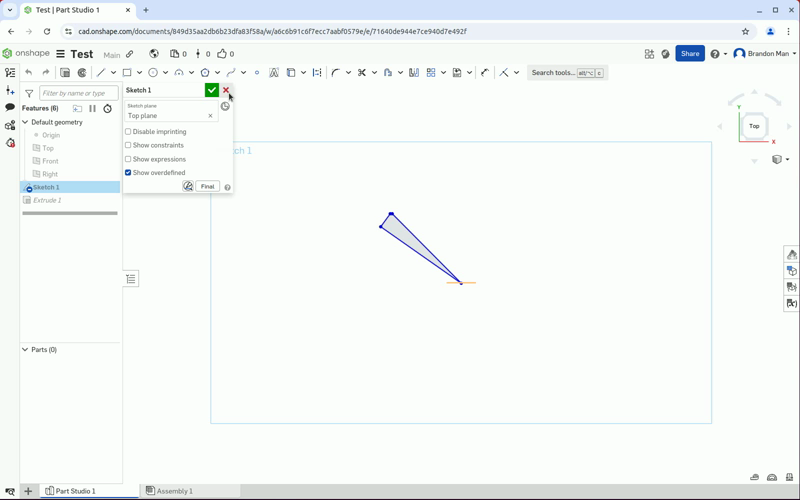
key(shift+s)
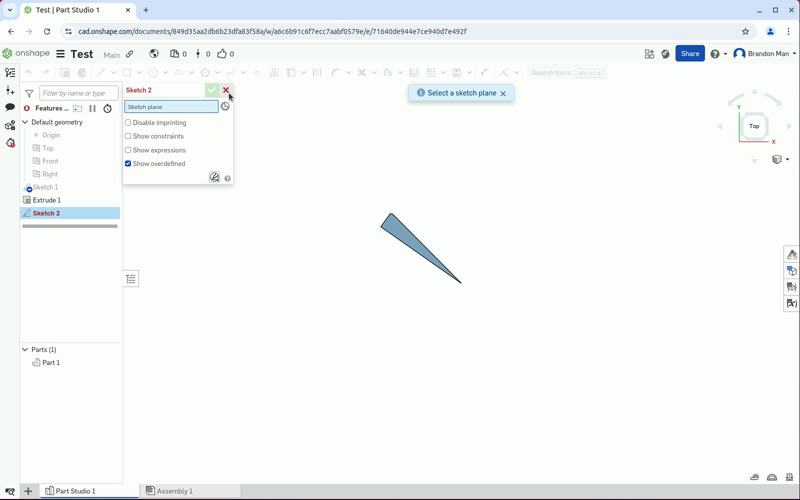
mouse_move(73, 150)
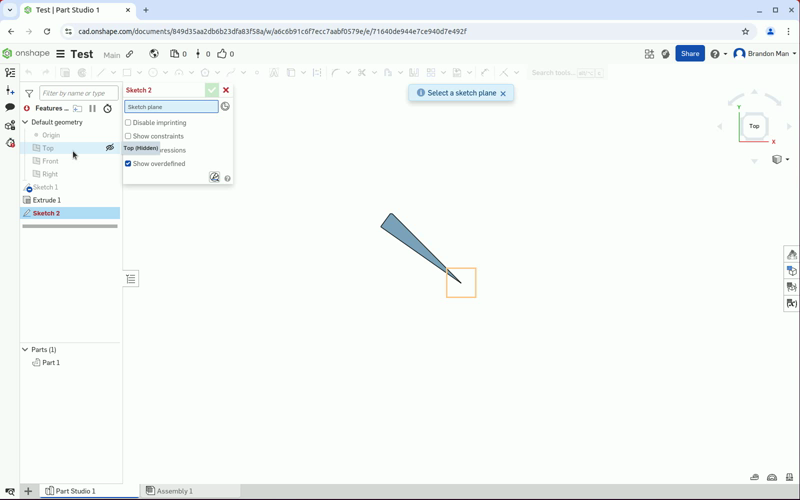
click(73, 150)
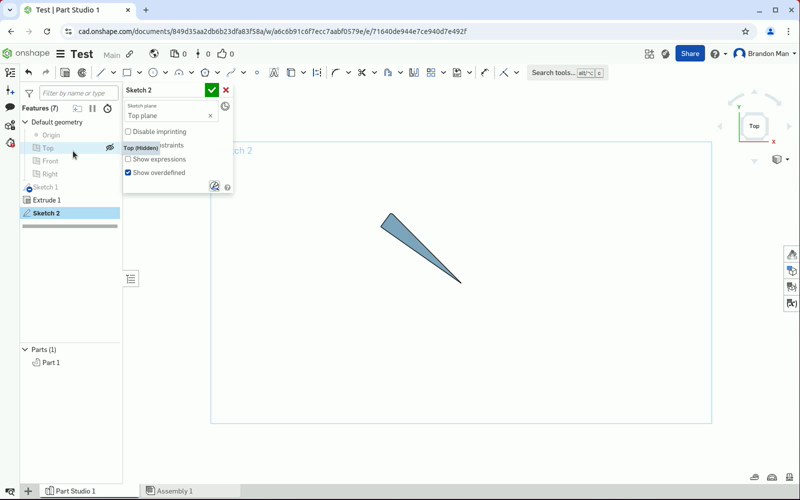
mouse_move(73, 352)
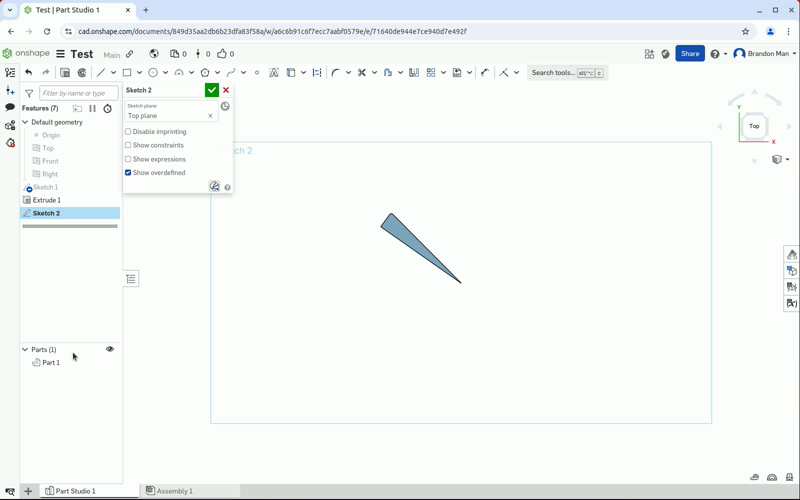
key(y)
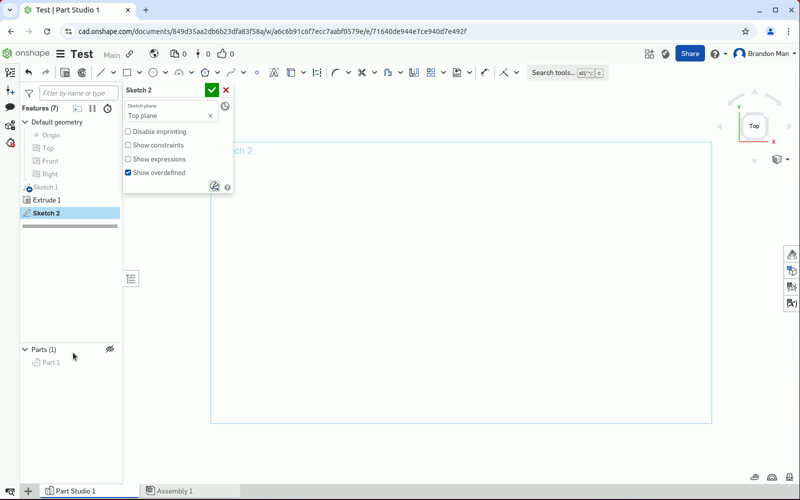
key(l)
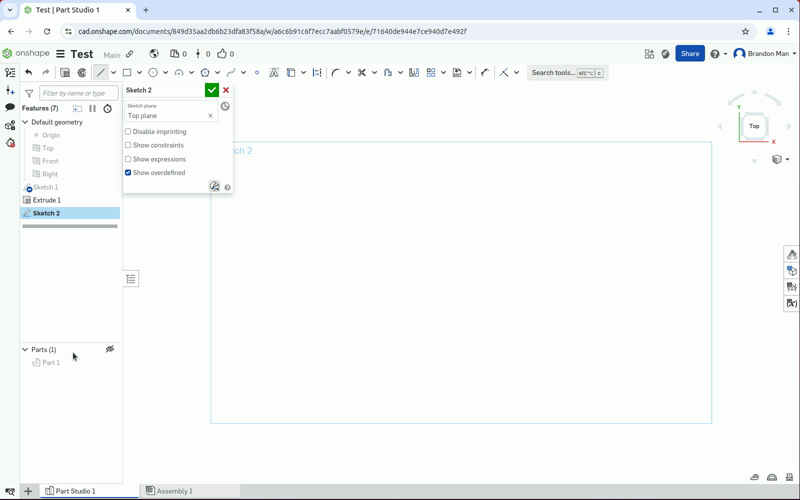
key_down(shift)
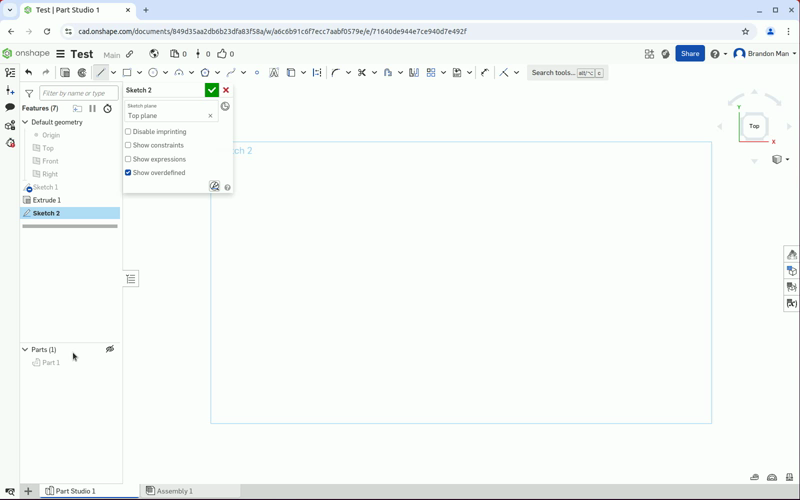
mouse_move(348, 273)
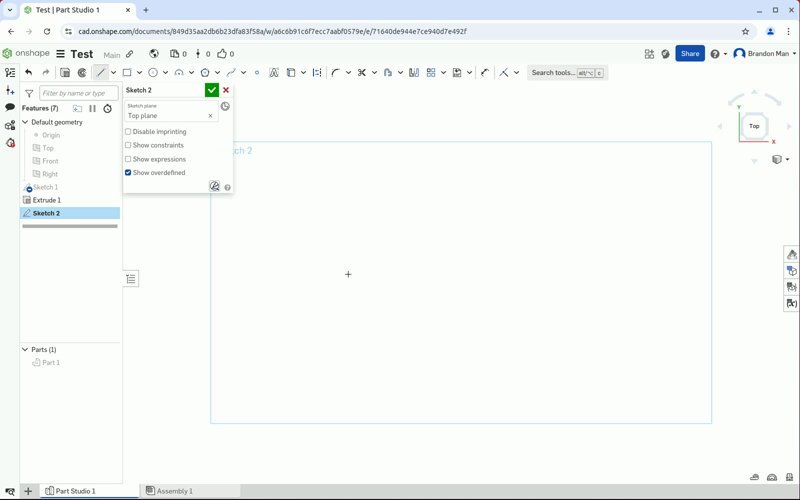
click(348, 273)
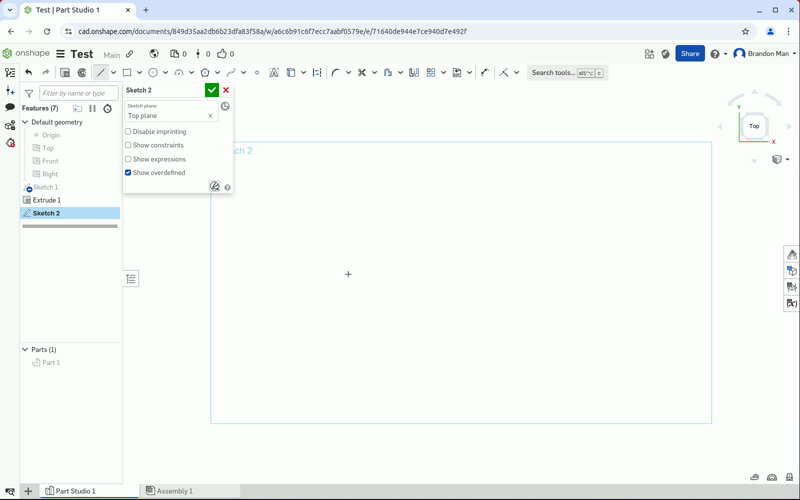
key_up(shift)
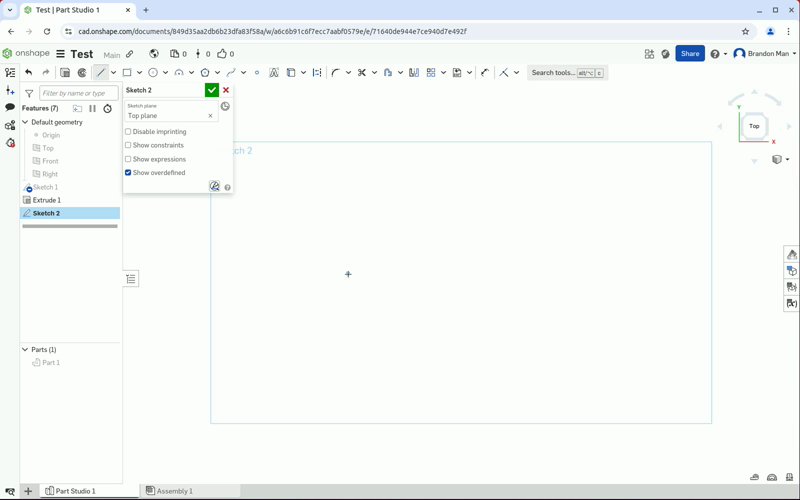
key_down(shift)
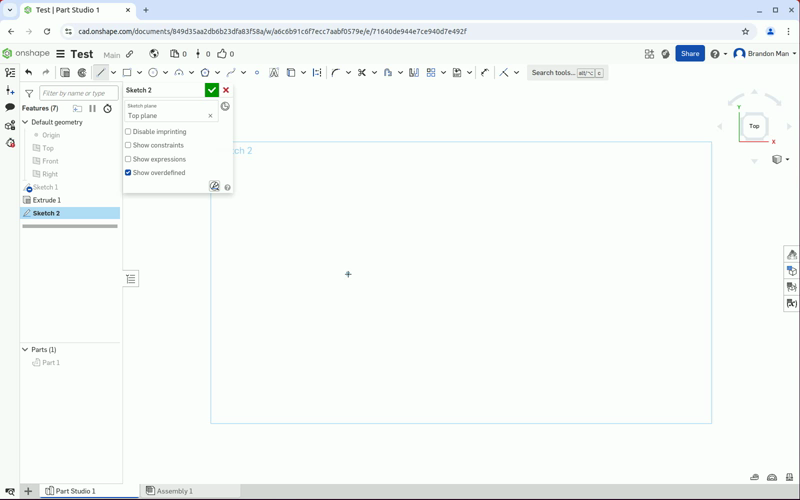
mouse_move(395, 375)
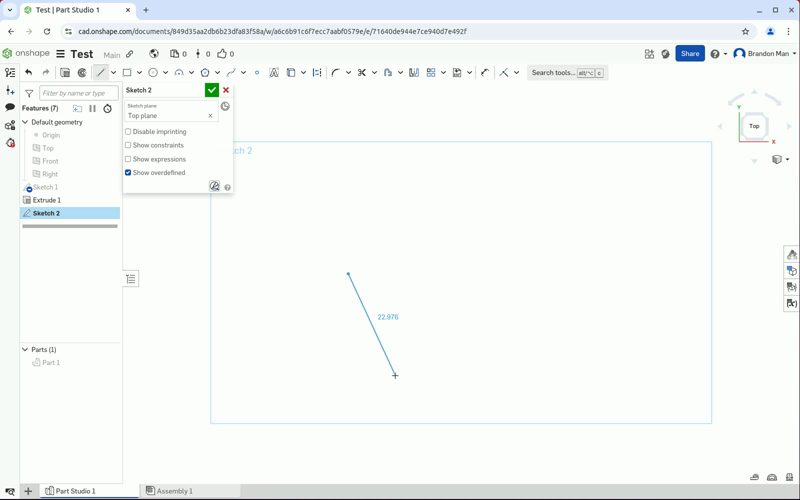
click(395, 375)
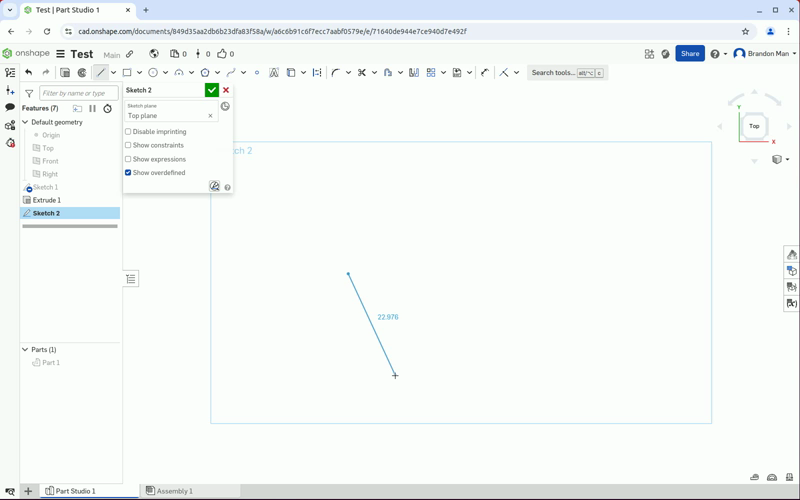
key_up(shift)
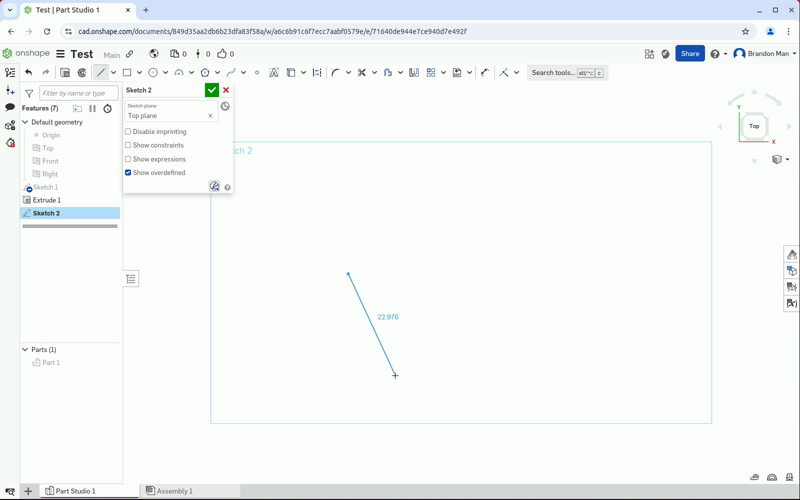
key_down(shift)
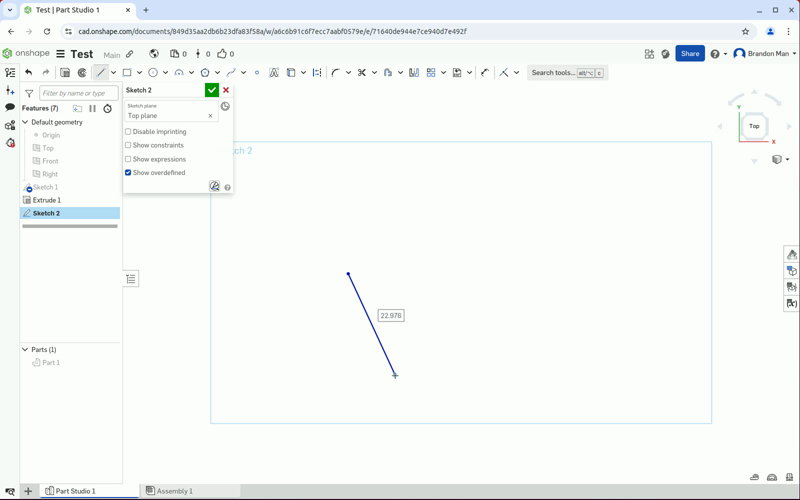
mouse_move(508, 384)
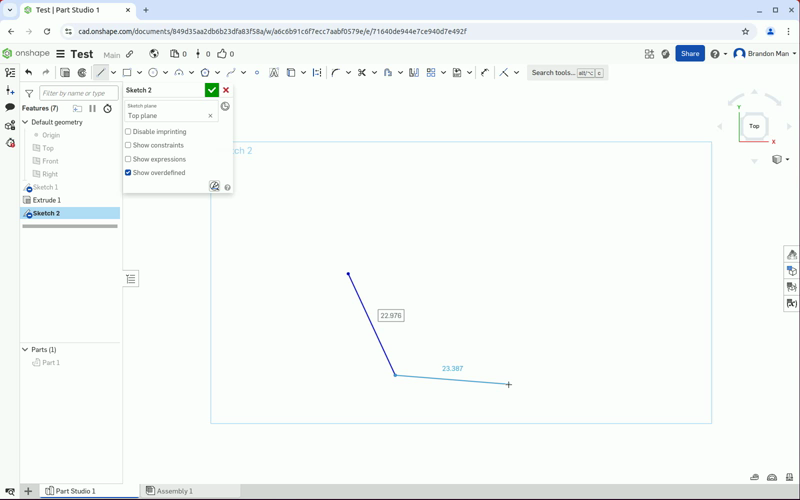
click(508, 384)
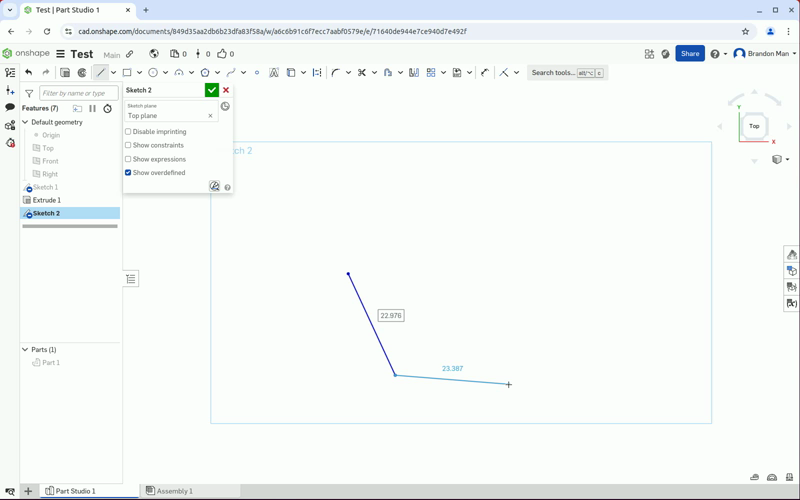
key_up(shift)
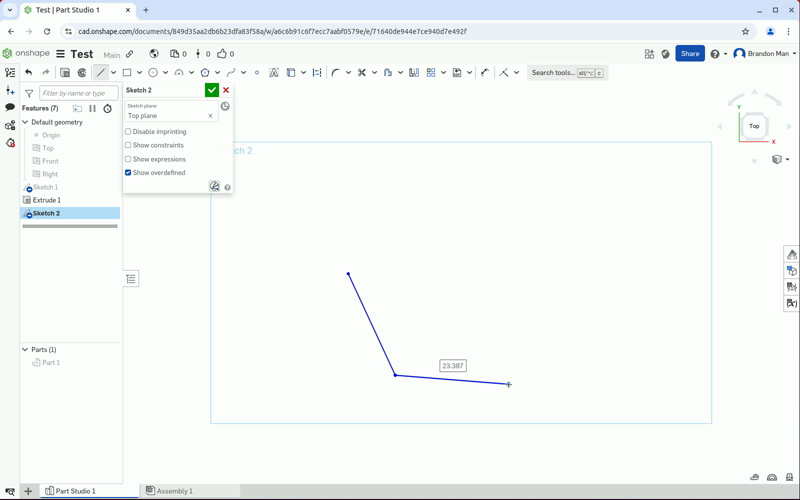
key_down(shift)
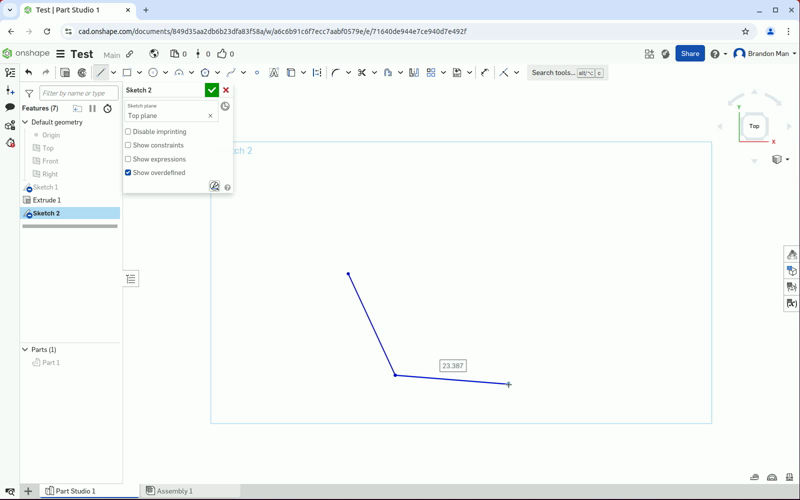
mouse_move(572, 292)
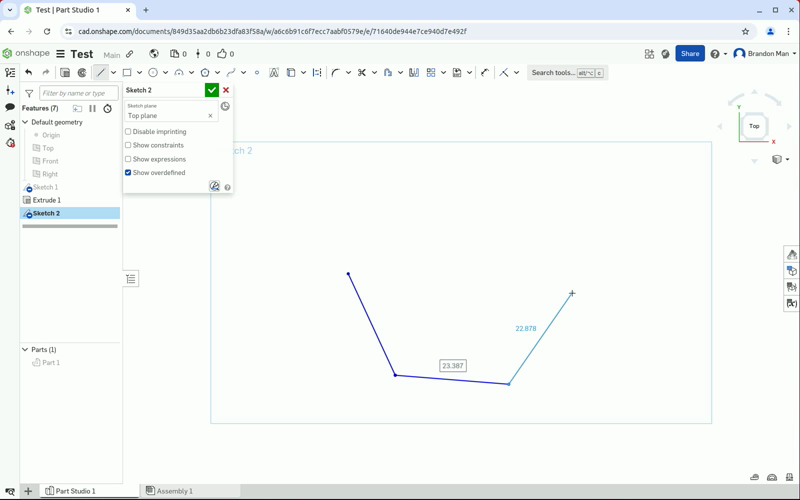
click(572, 292)
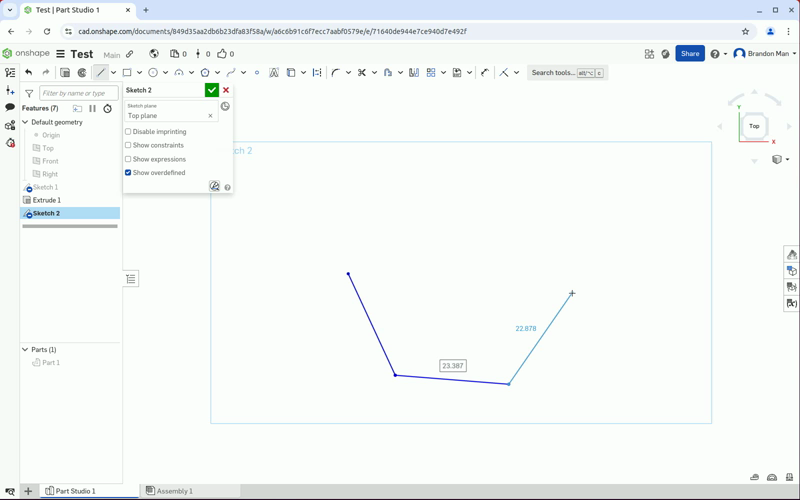
key_up(shift)
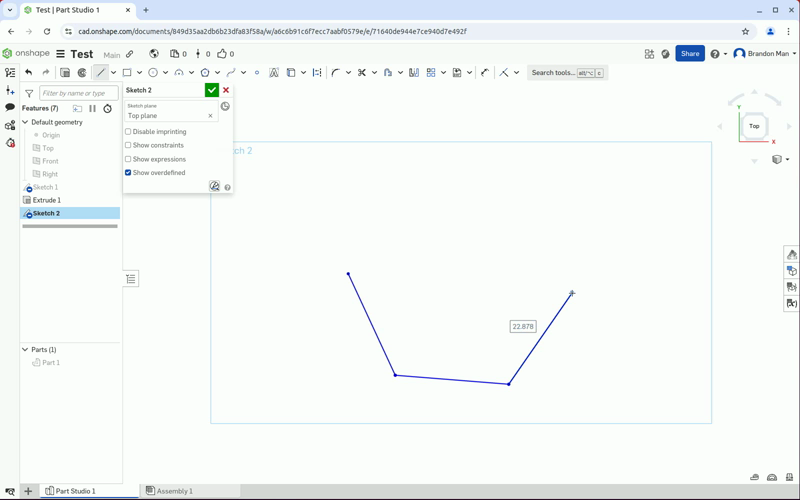
key_down(shift)
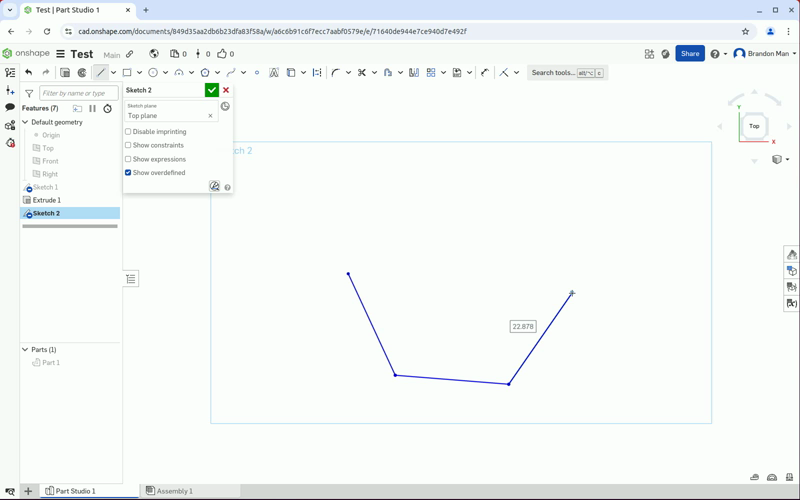
mouse_move(525, 191)
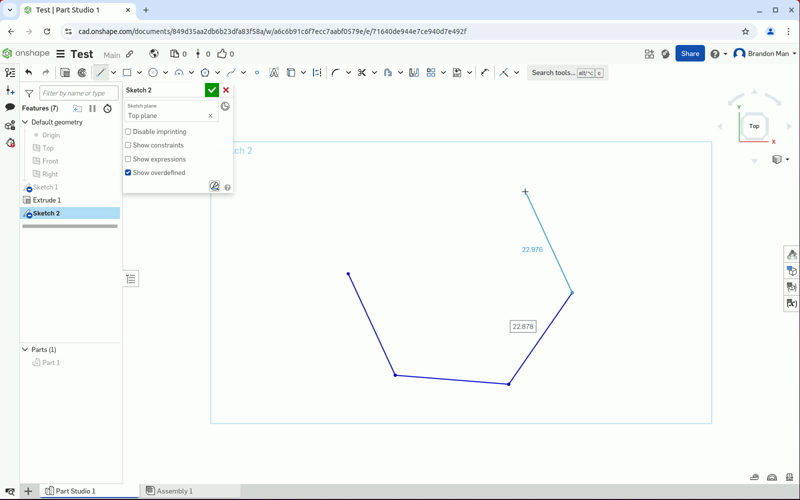
click(525, 191)
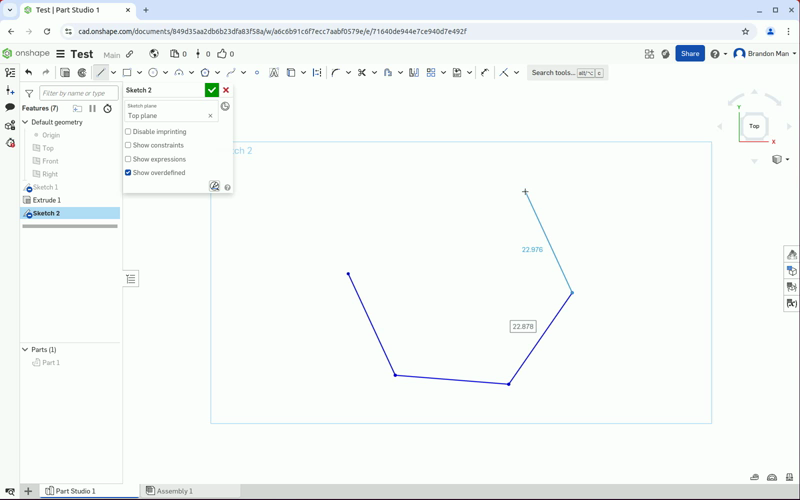
key_up(shift)
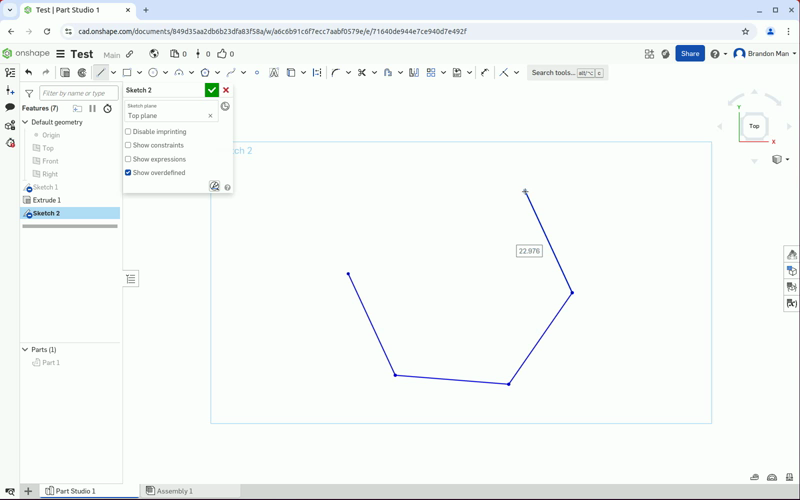
key_down(shift)
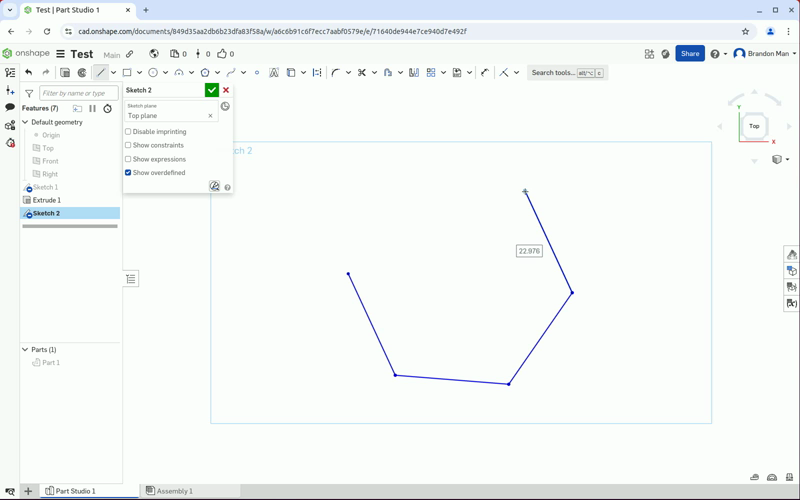
mouse_move(411, 181)
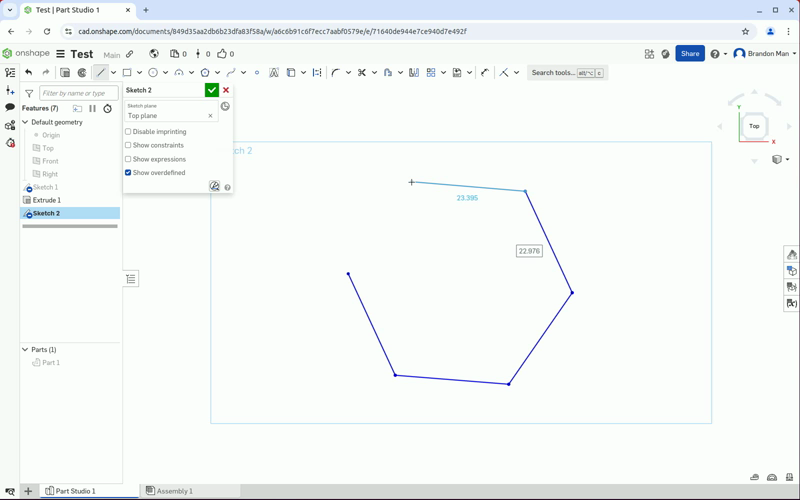
click(411, 181)
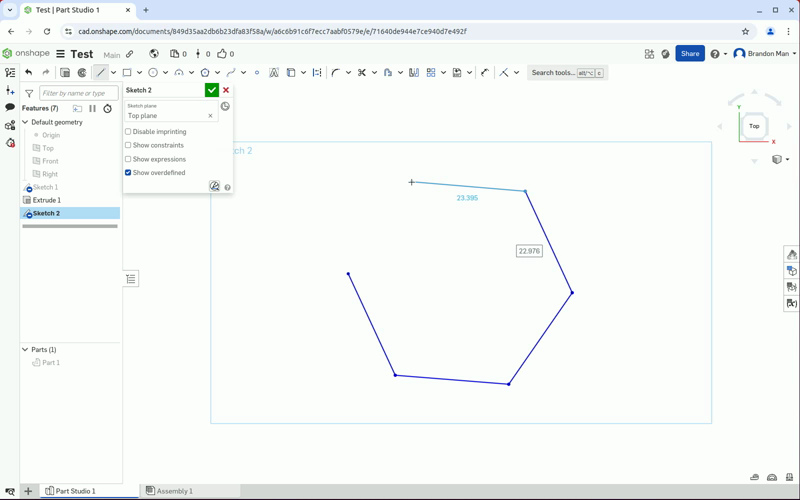
key_up(shift)
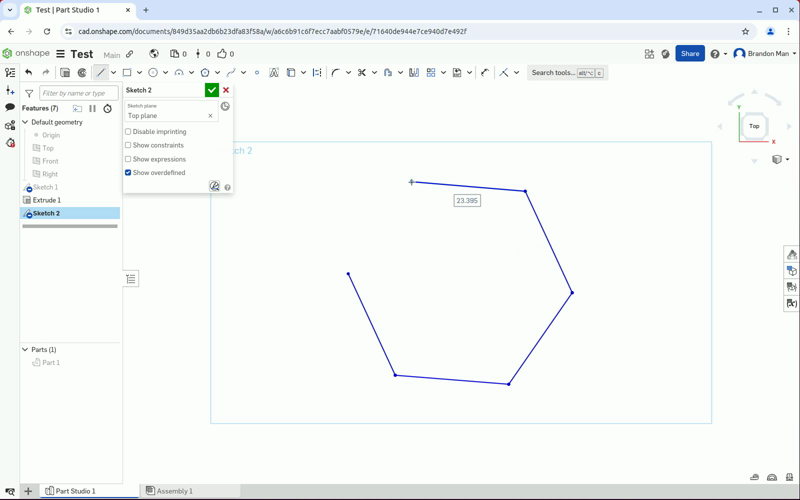
key_down(shift)
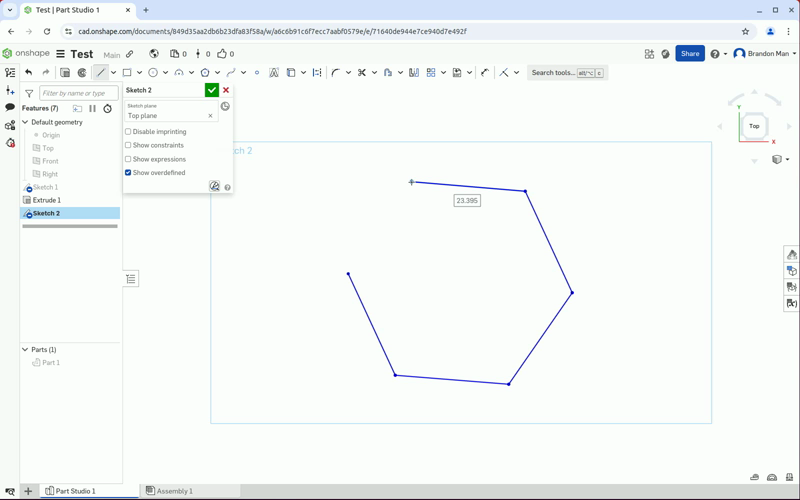
mouse_move(441, 181)
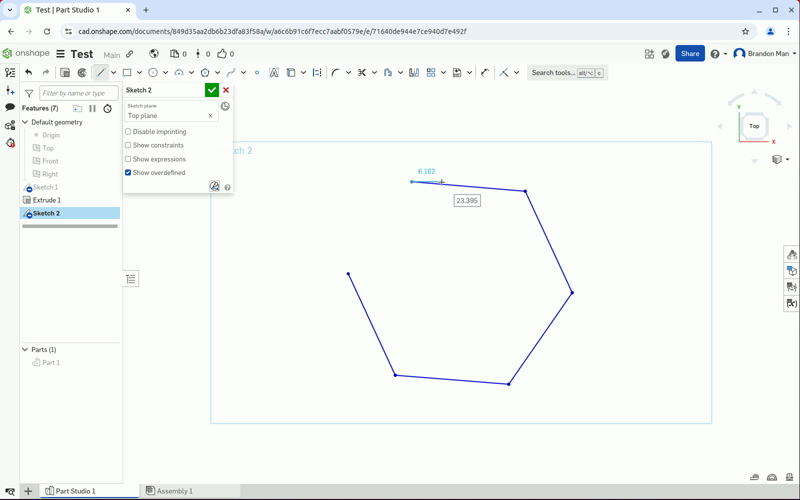
mouse_move(390, 214)
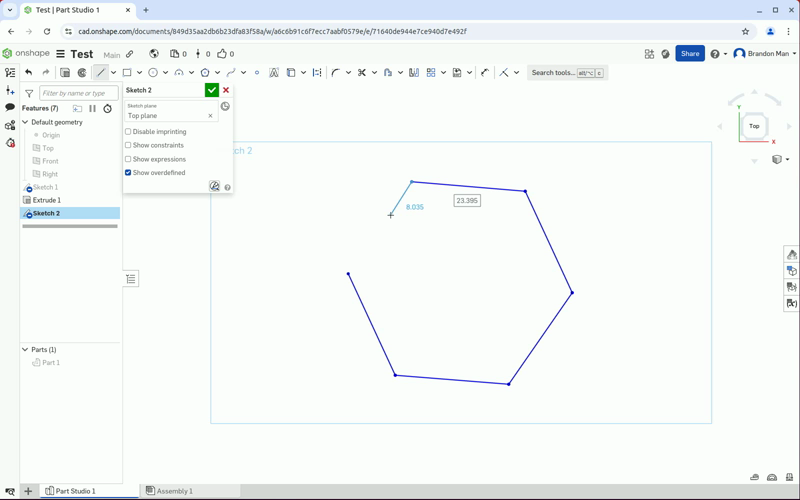
click(390, 214)
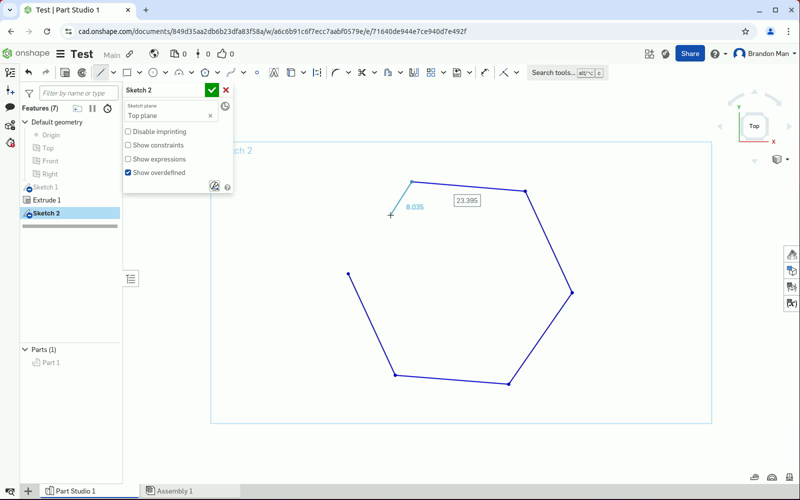
key_up(shift)
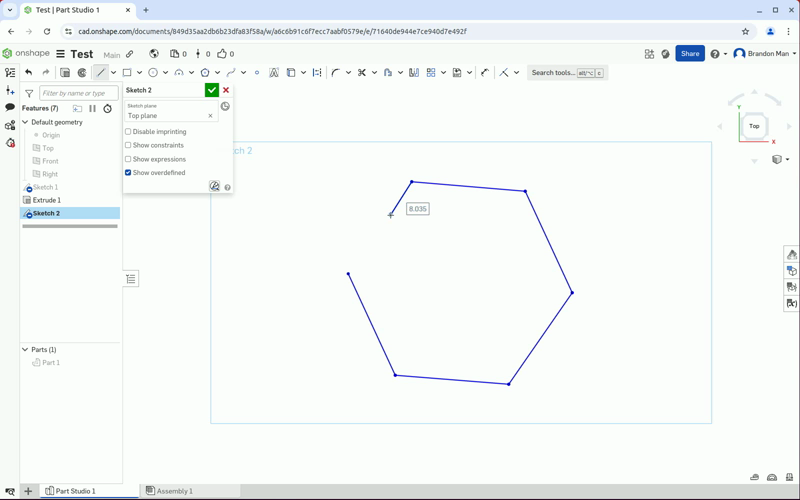
key_down(shift)
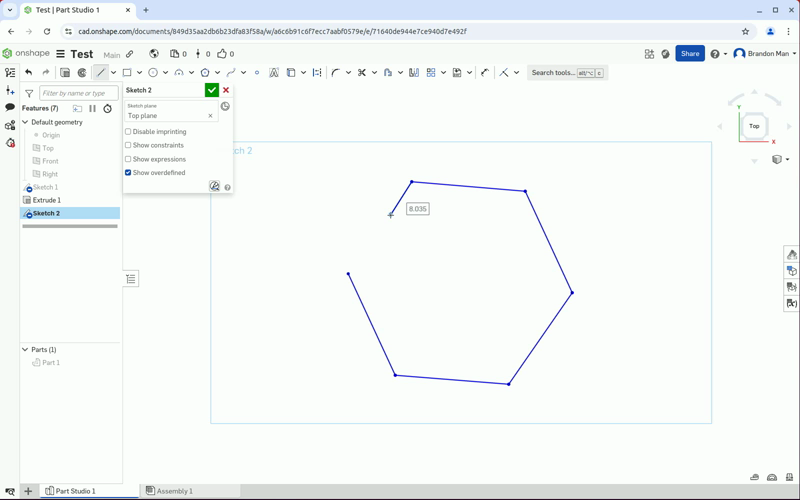
mouse_move(461, 282)
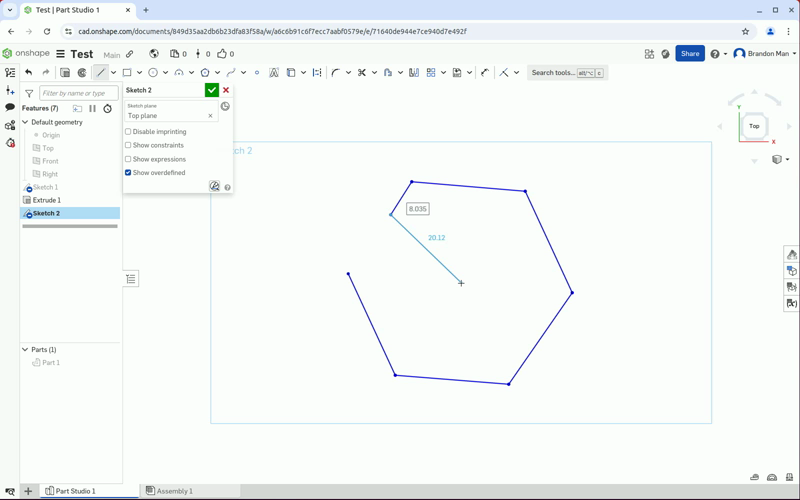
click(461, 282)
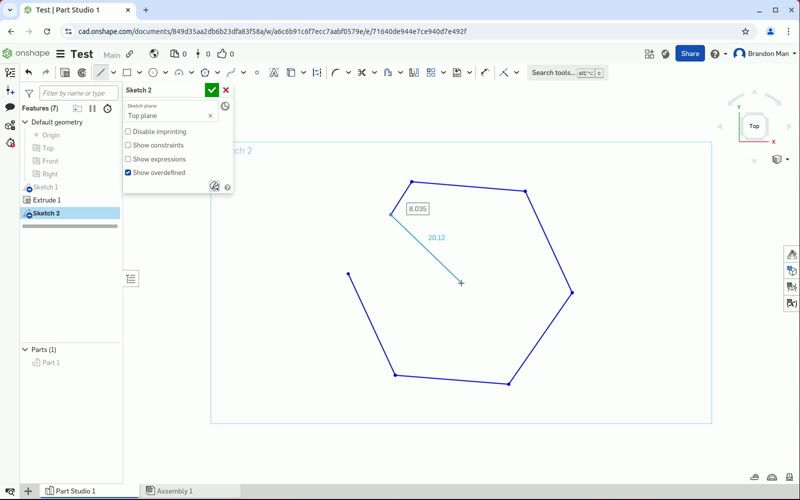
key_up(shift)
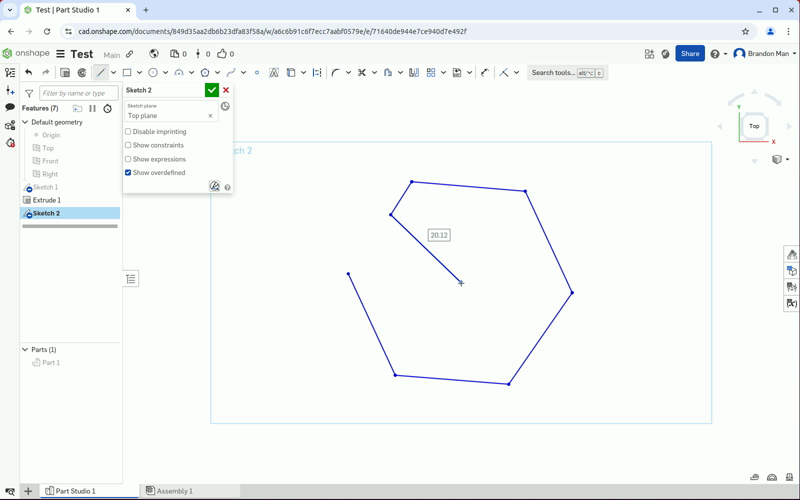
key_down(shift)
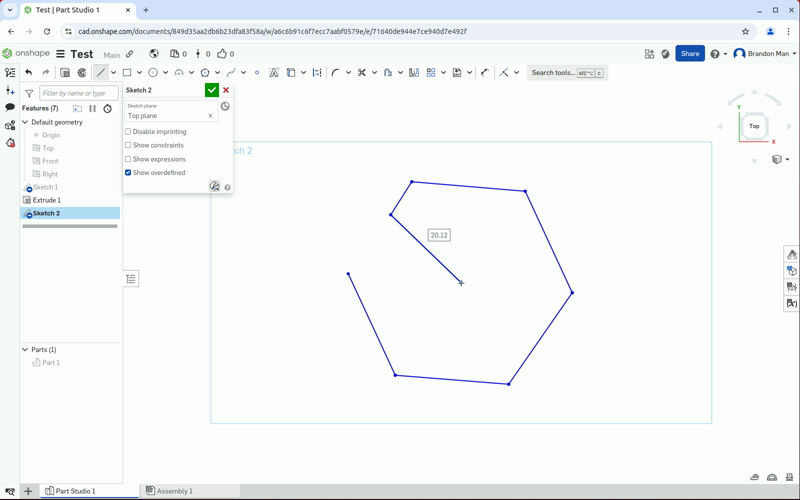
mouse_move(381, 226)
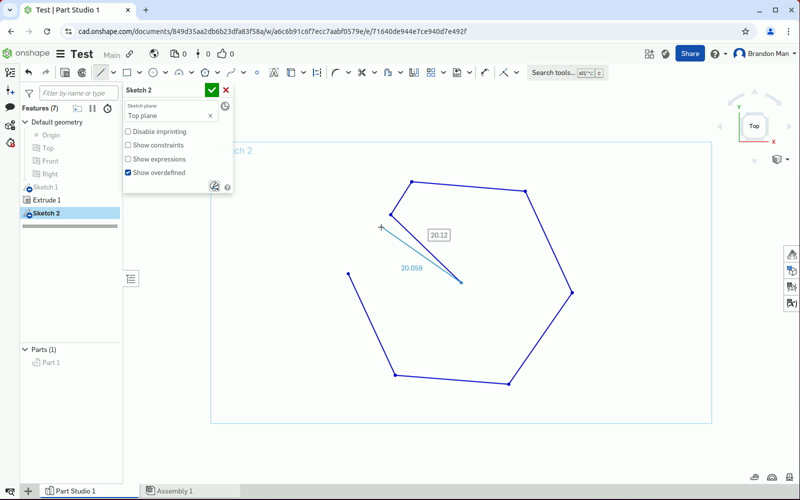
click(381, 226)
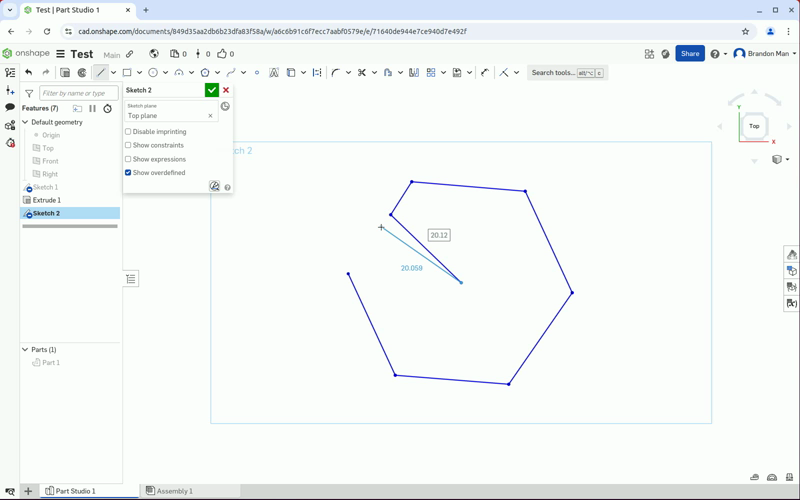
key_up(shift)
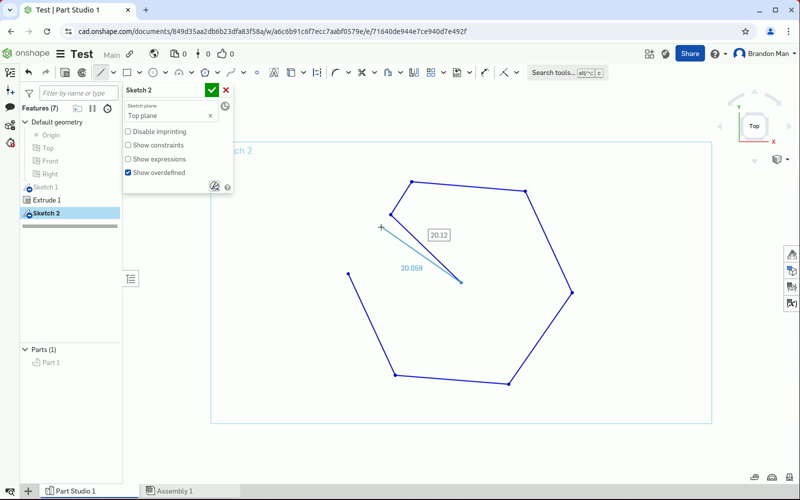
mouse_move(411, 226)
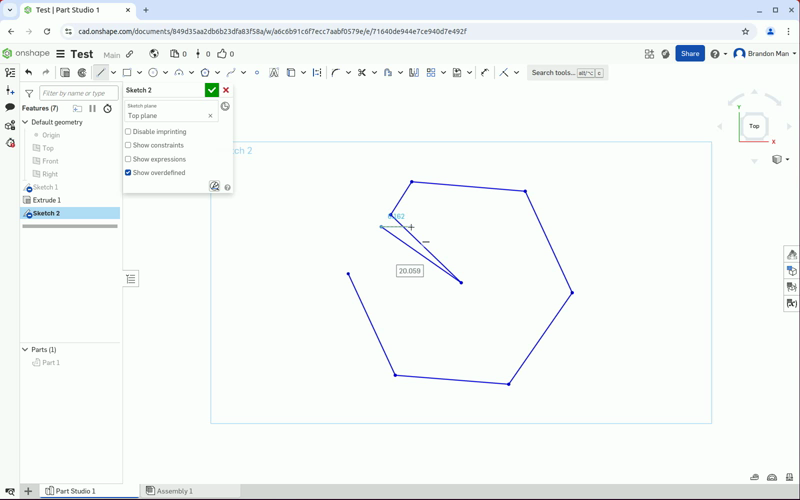
key_down(shift)
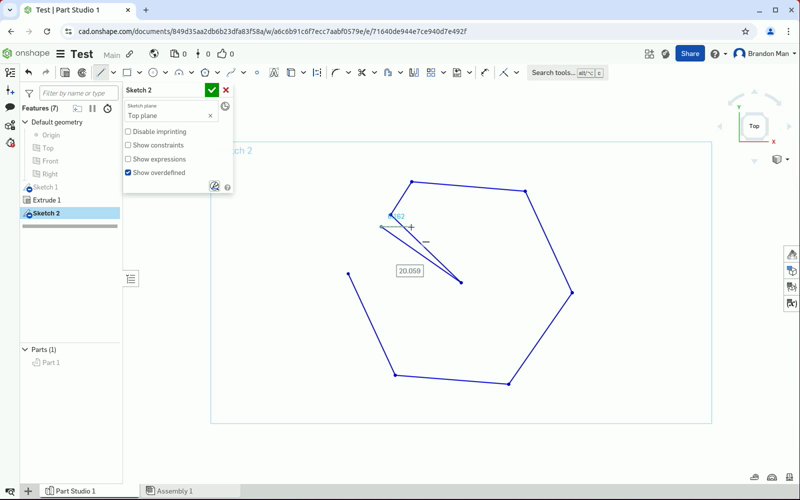
mouse_move(348, 273)
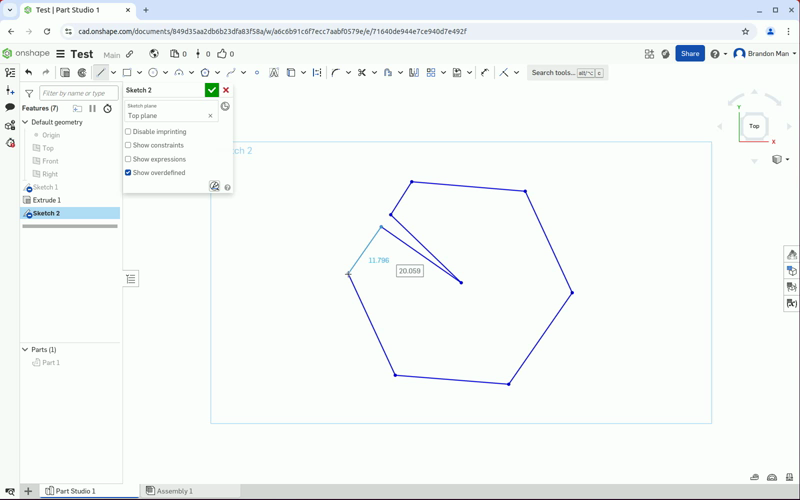
key_up(shift)
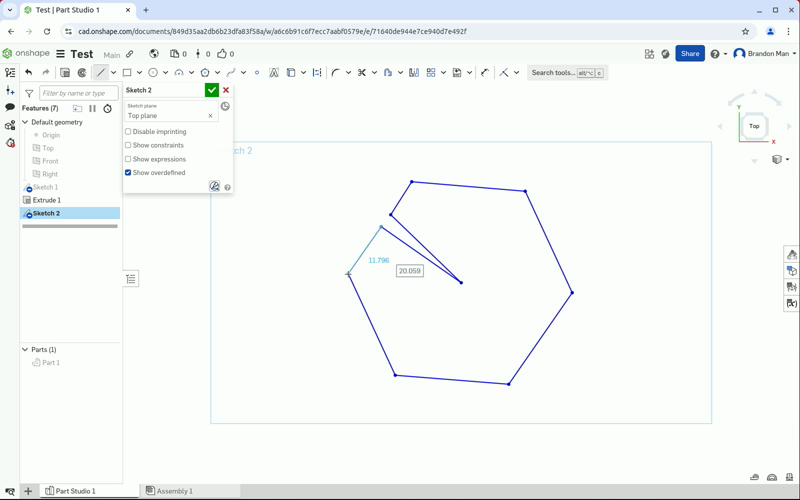
click(348, 273)
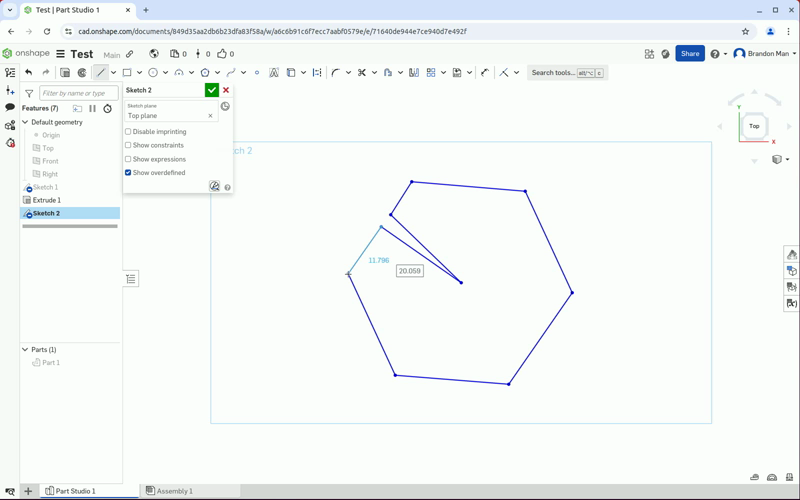
key(esc)
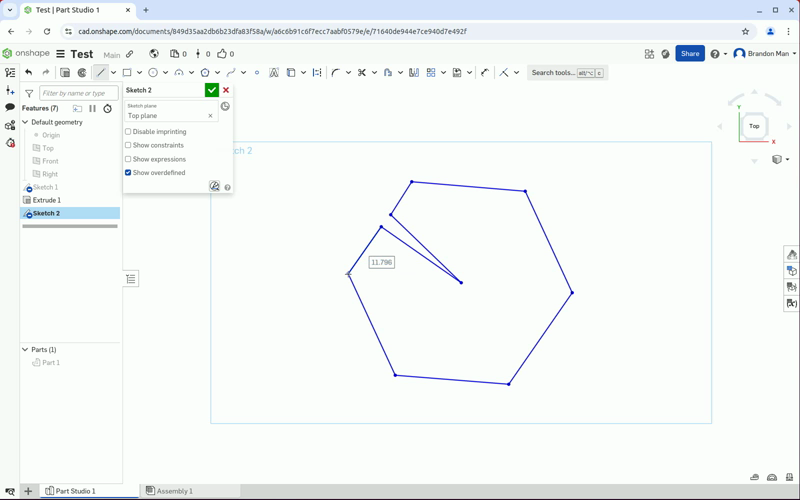
mouse_move(496, 219)
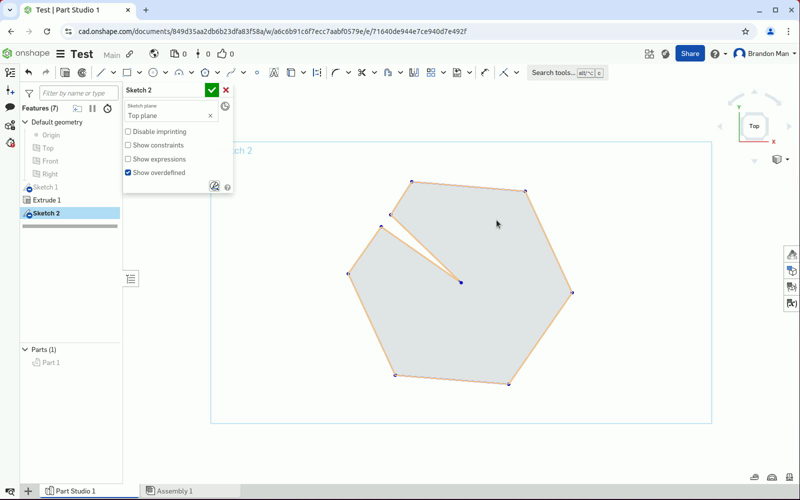
click(496, 219)
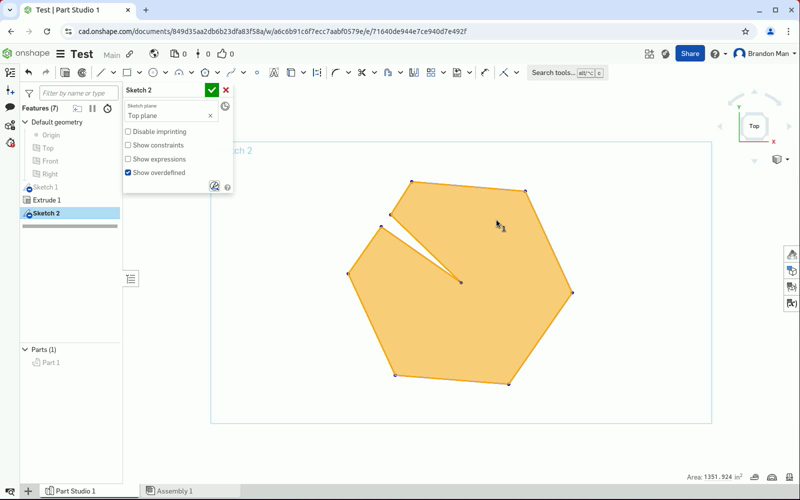
mouse_move(73, 352)
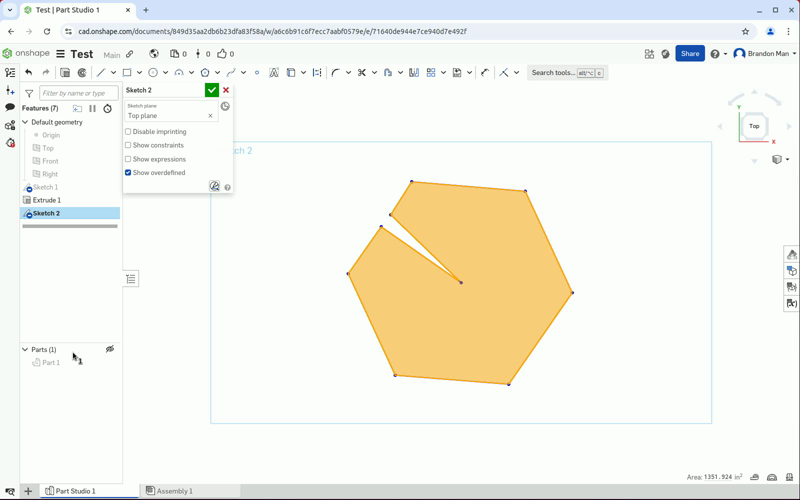
key(shift+y)
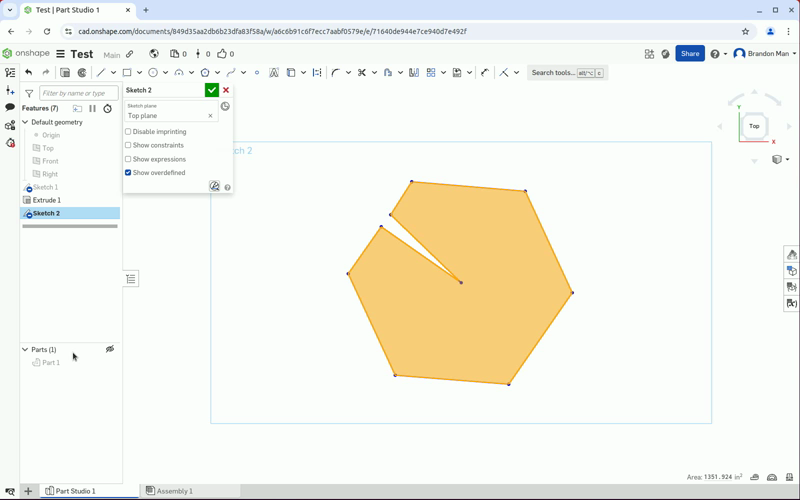
key(shift+e)
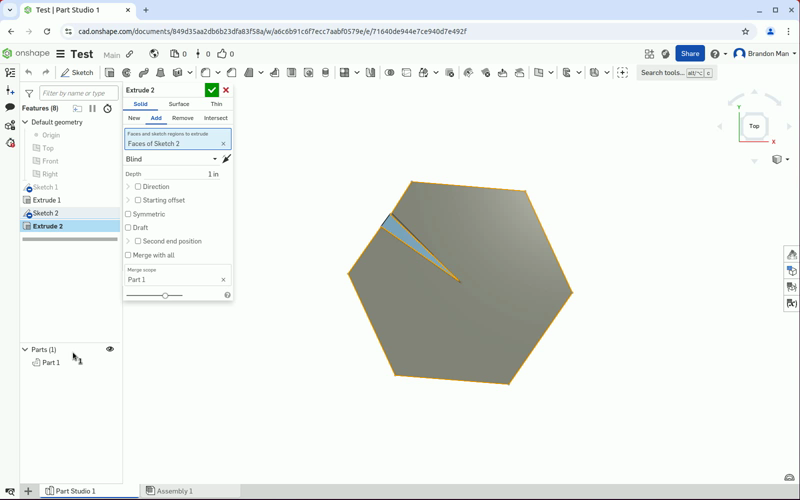
mouse_move(143, 106)
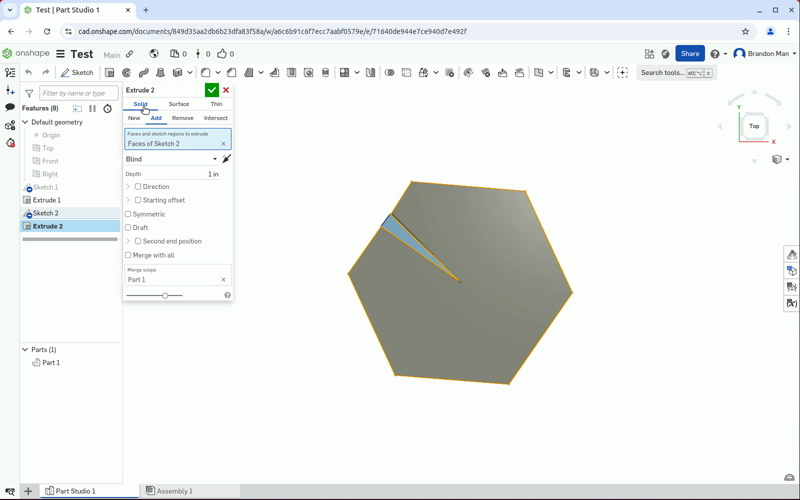
click(143, 106)
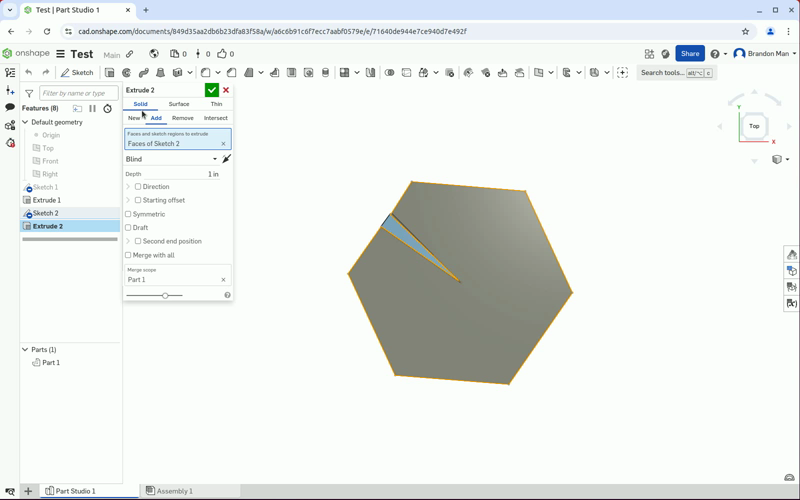
mouse_move(137, 120)
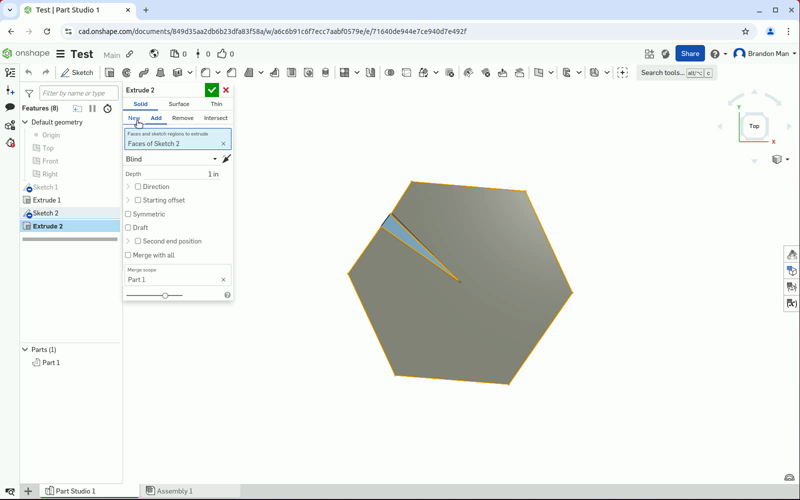
click(137, 120)
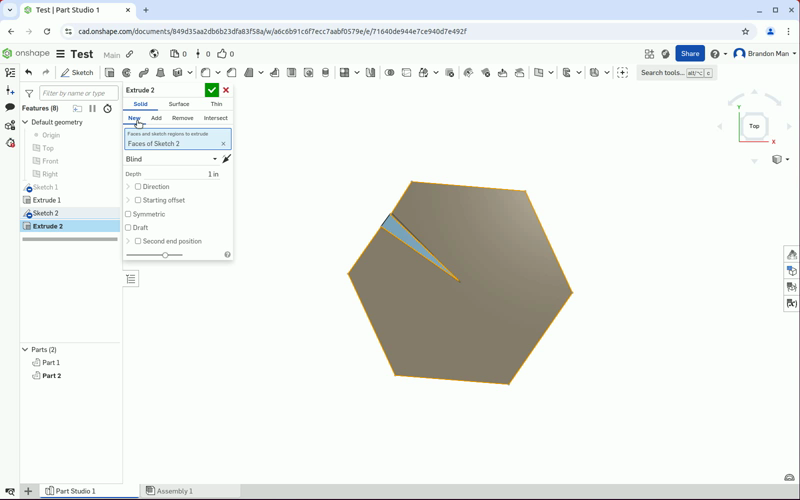
key(tab, 4)
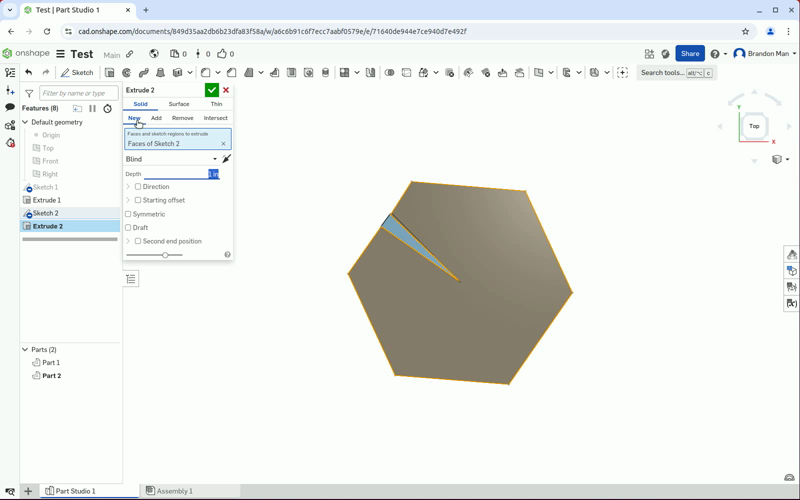
text(19.979)
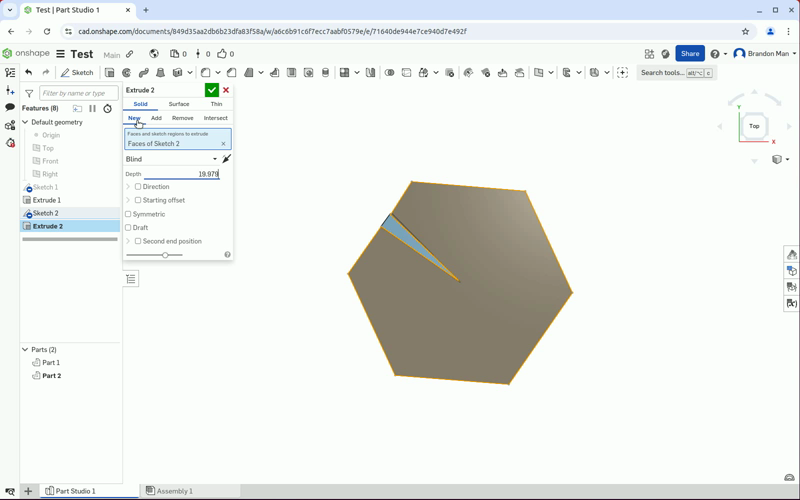
key(enter)
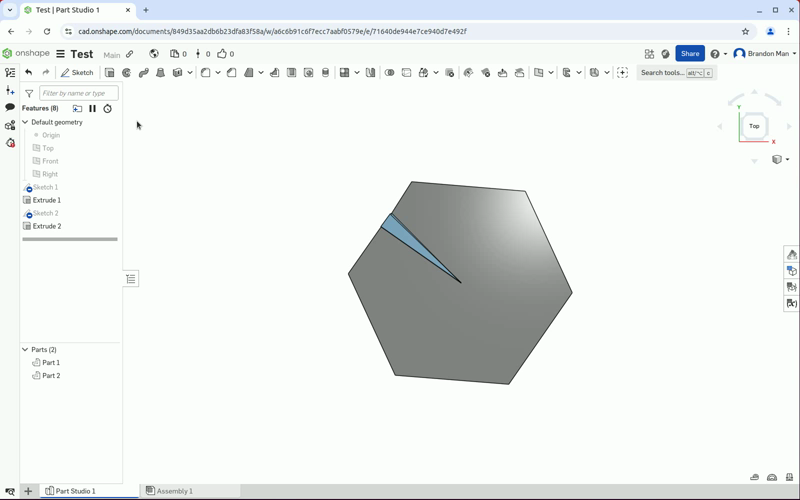
key(shift+h)
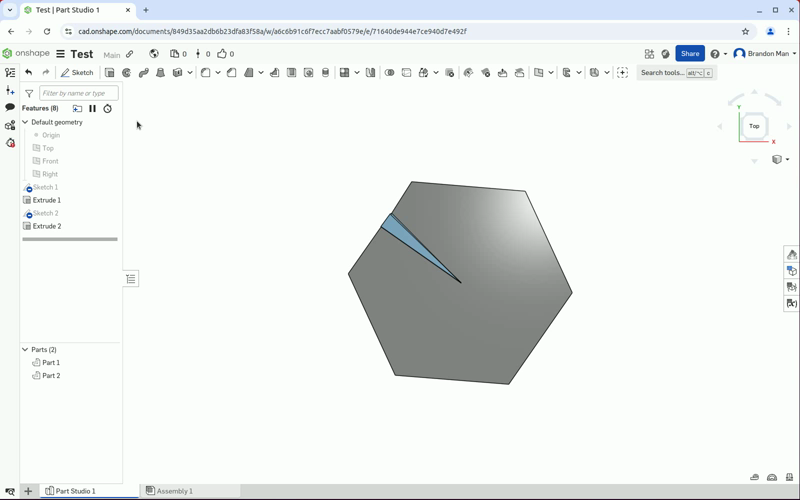
key(shift+h)
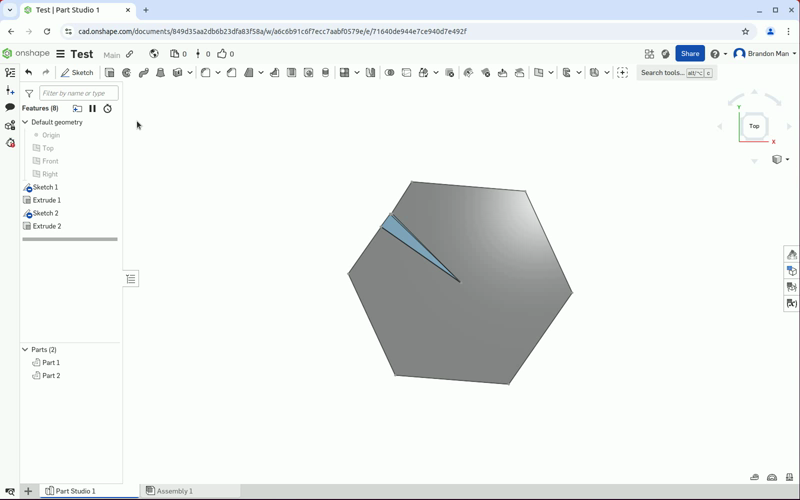
key(shift+7)
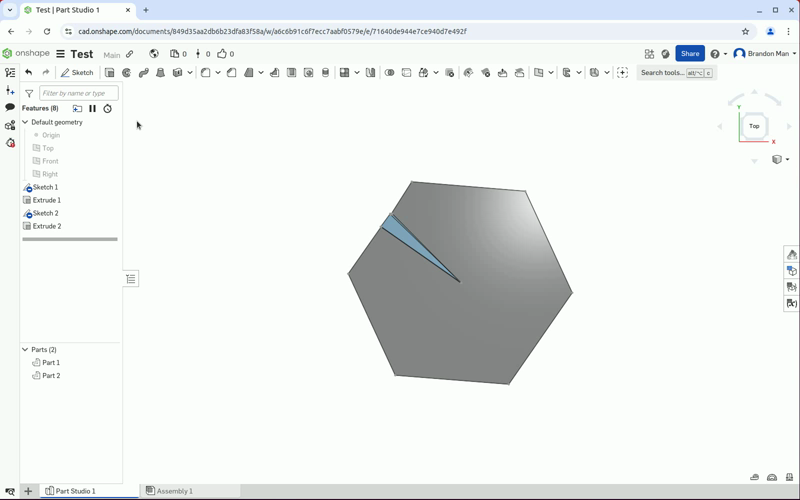
key(up, 3)
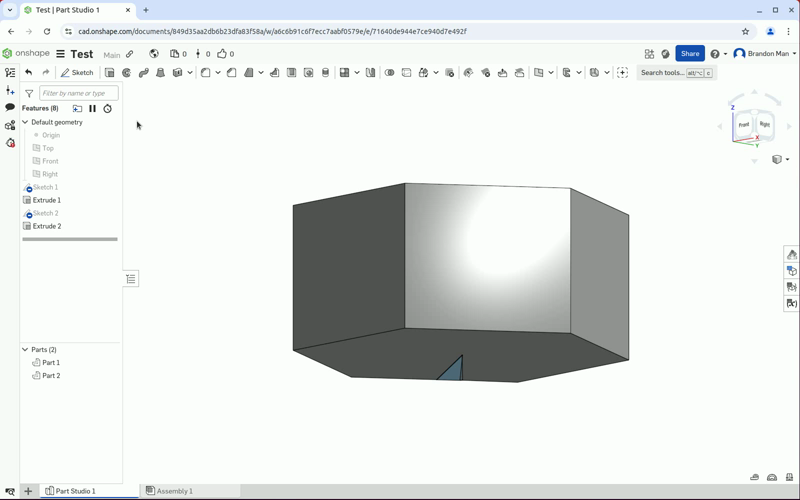
key(left, 3)
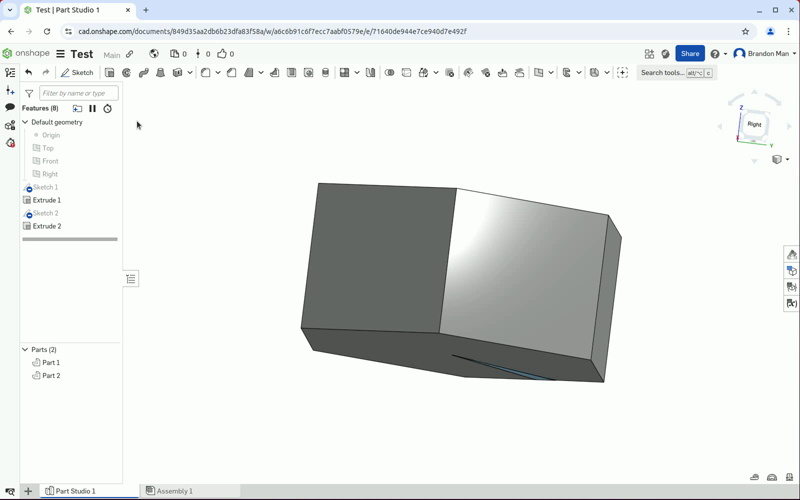
key(right, 3)
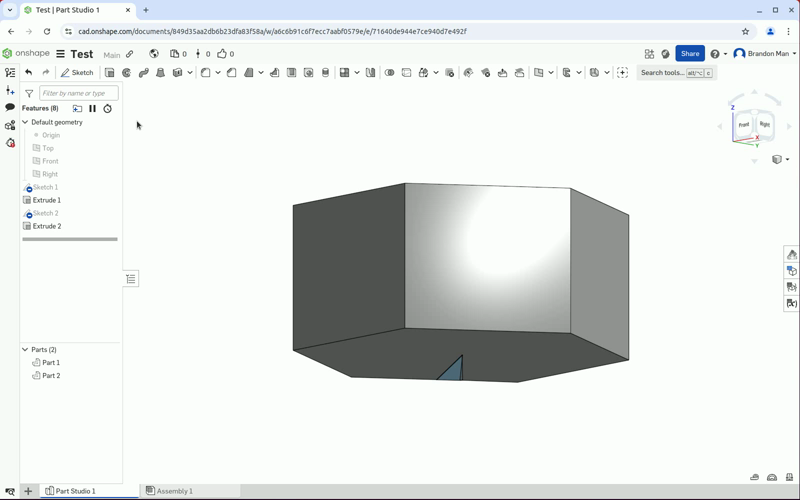
key(down, 3)
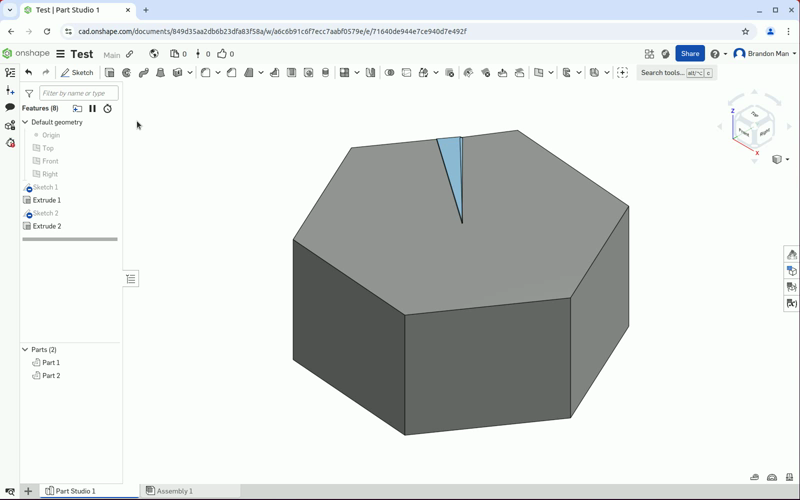
mouse_move(73, 189)
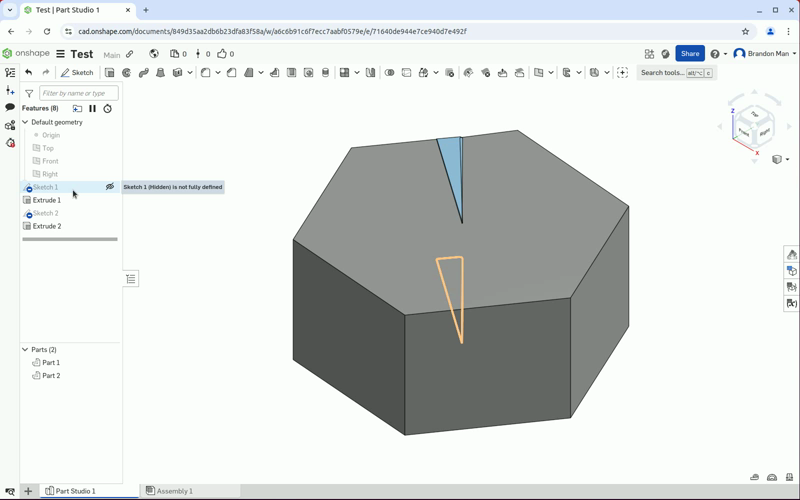
click(73, 189)